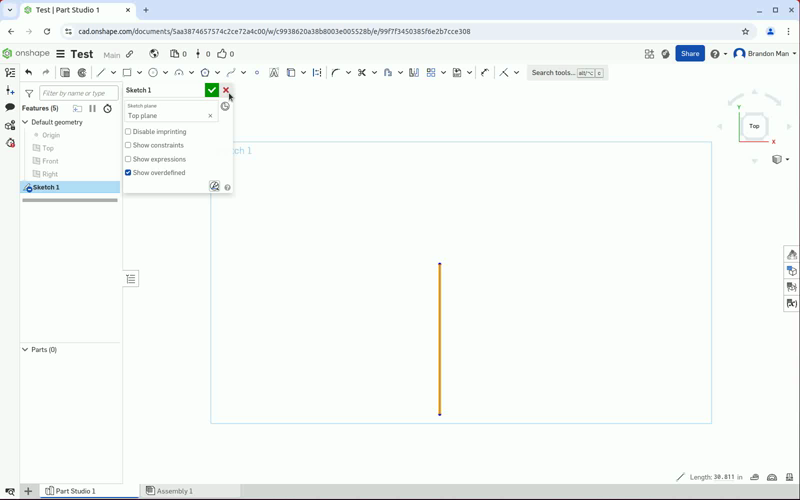
key(shift+h)
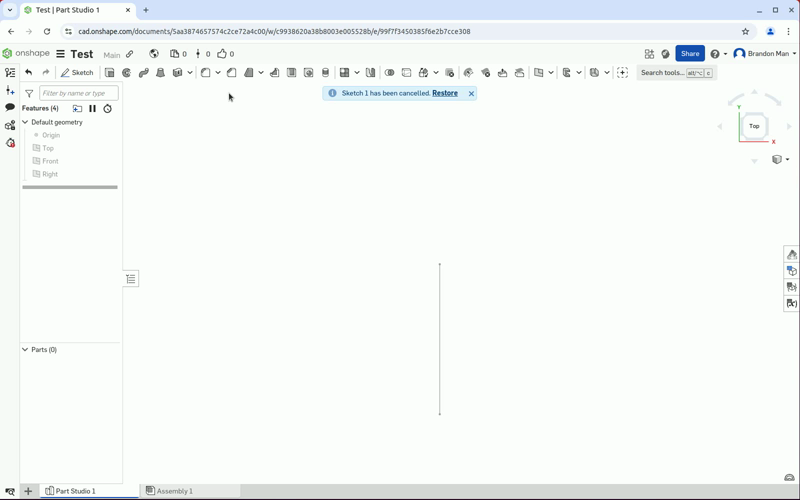
mouse_move(73, 352)
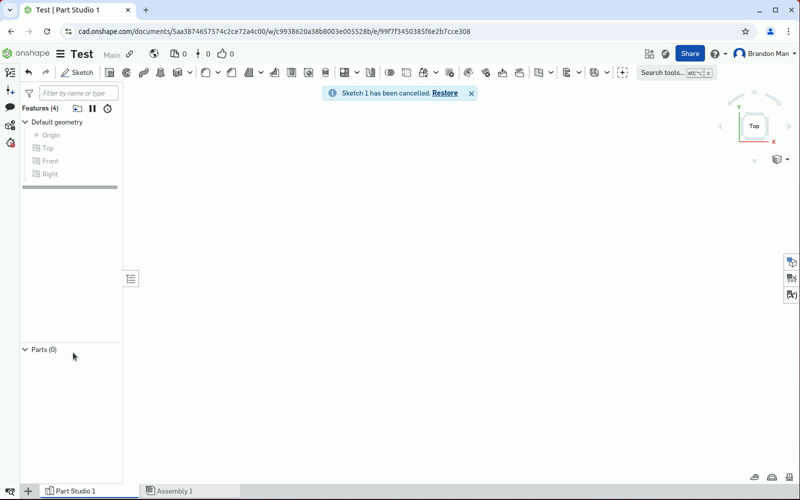
key(y)
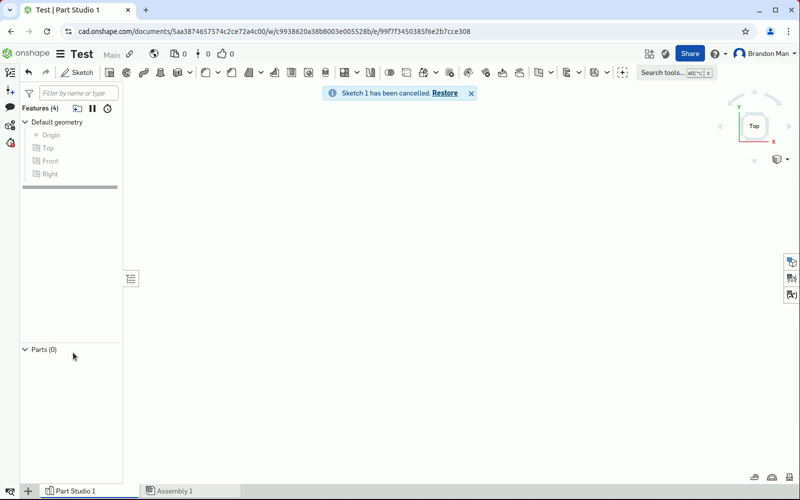
key(shift+p)
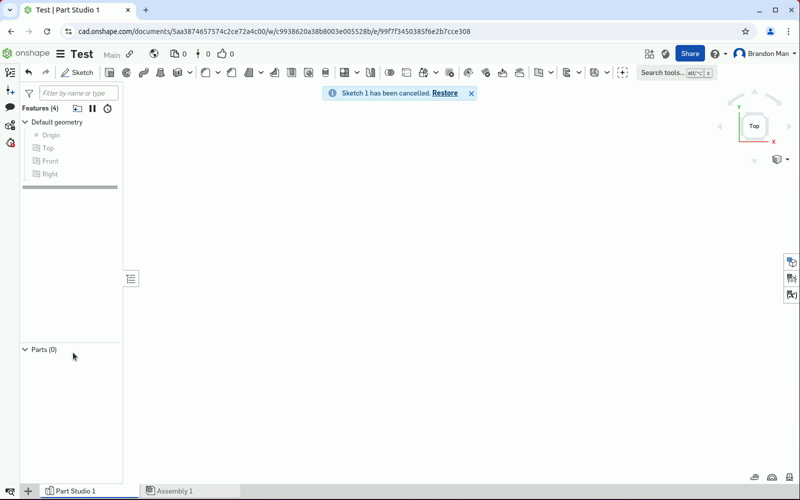
key(space)
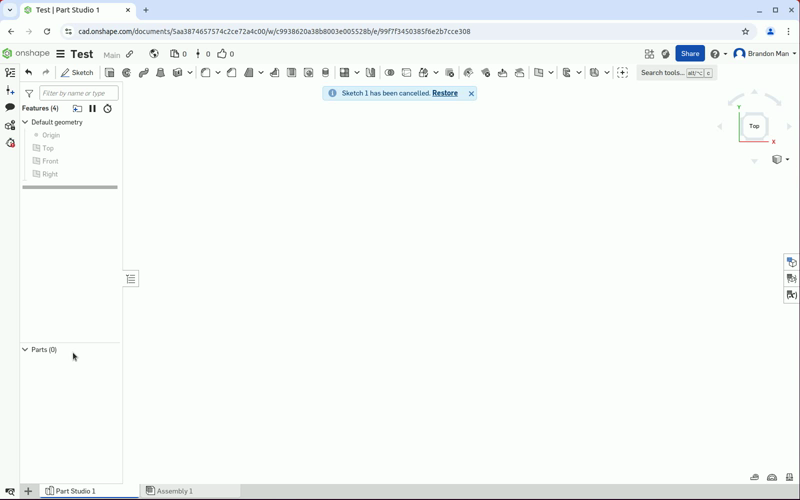
key_down(shift)
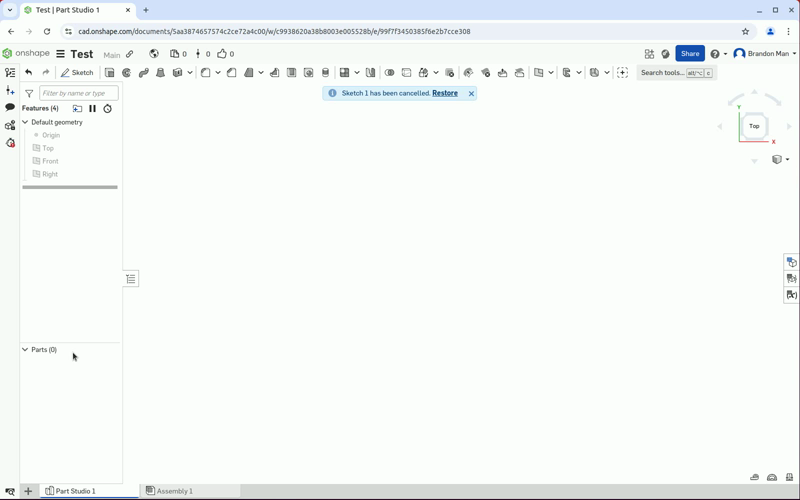
key(up)
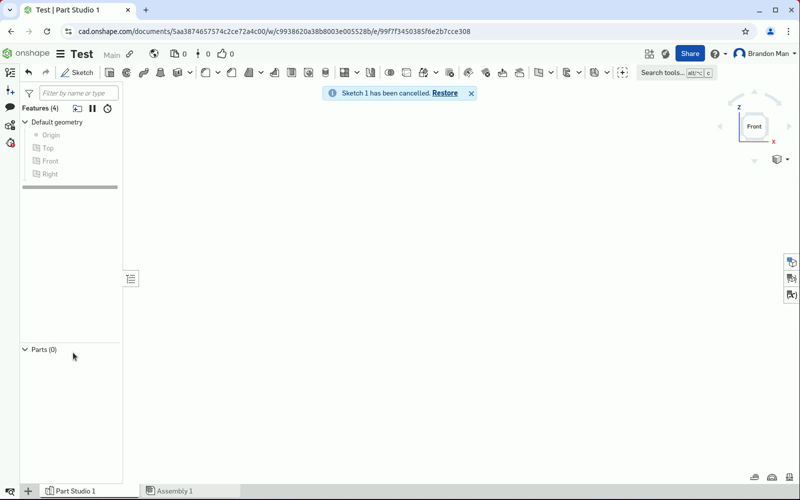
key_up(shift)
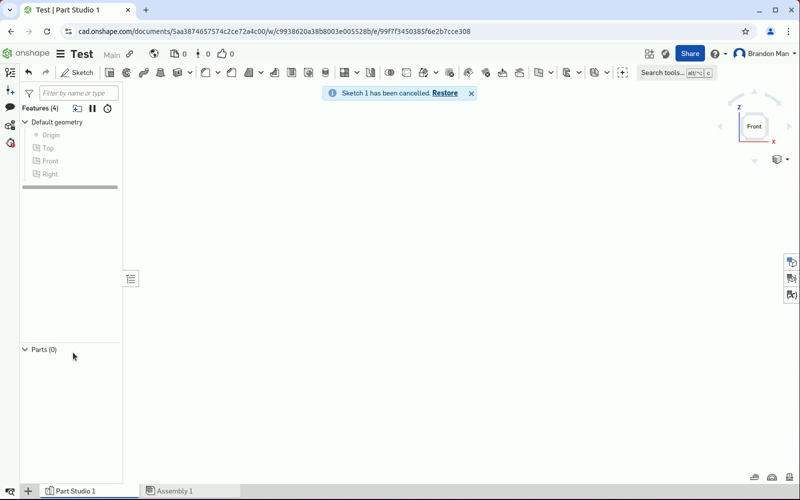
mouse_move(73, 352)
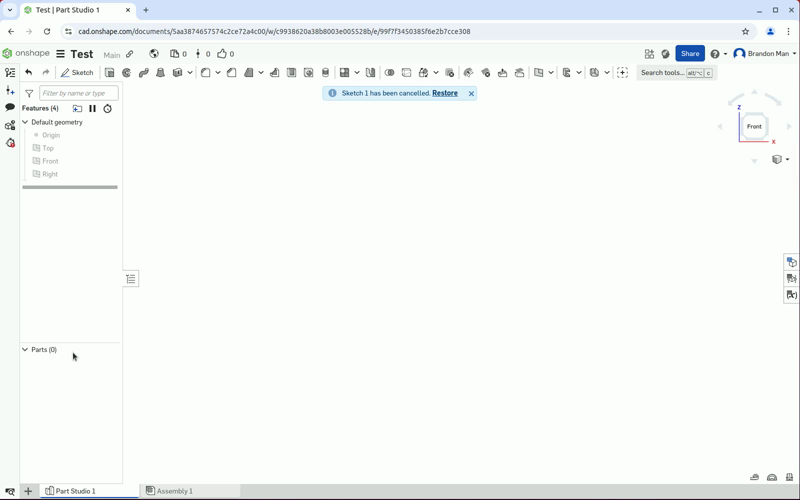
key(shift+y)
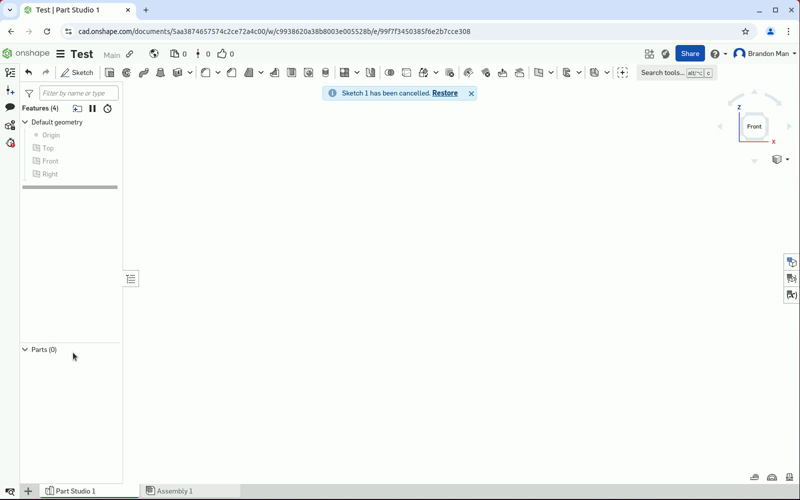
key(shift+s)
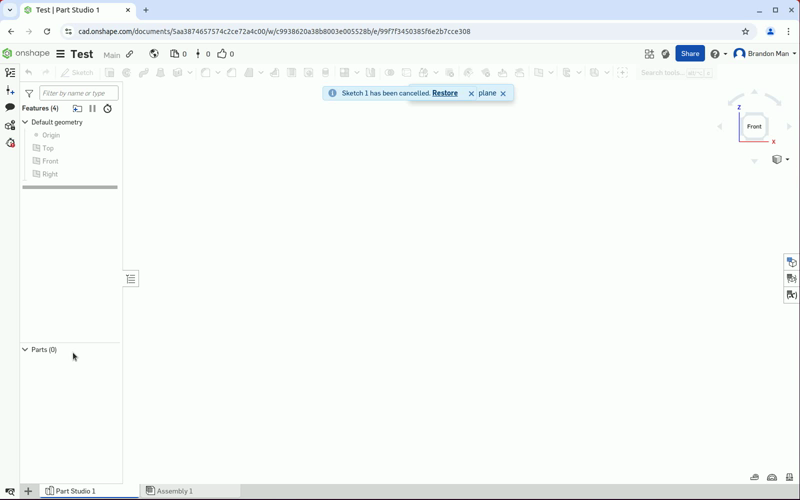
mouse_move(73, 163)
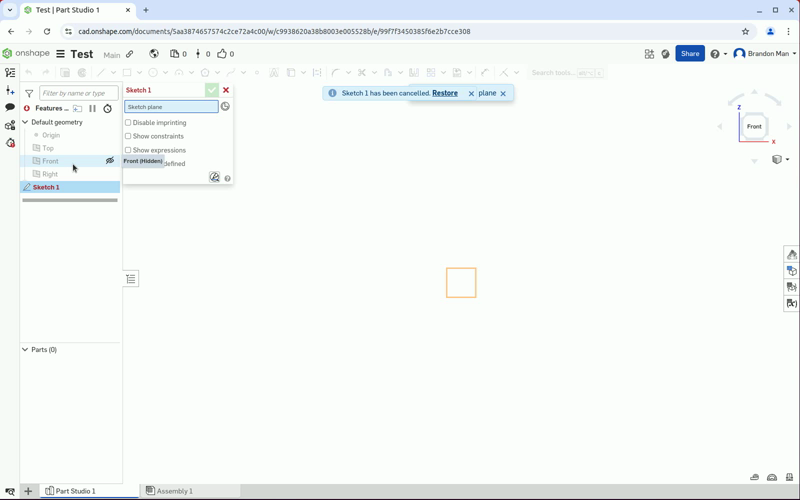
click(73, 163)
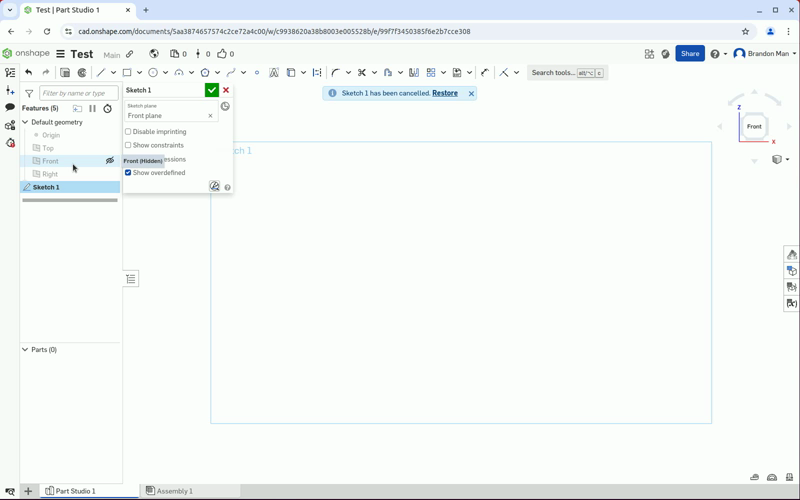
mouse_move(73, 352)
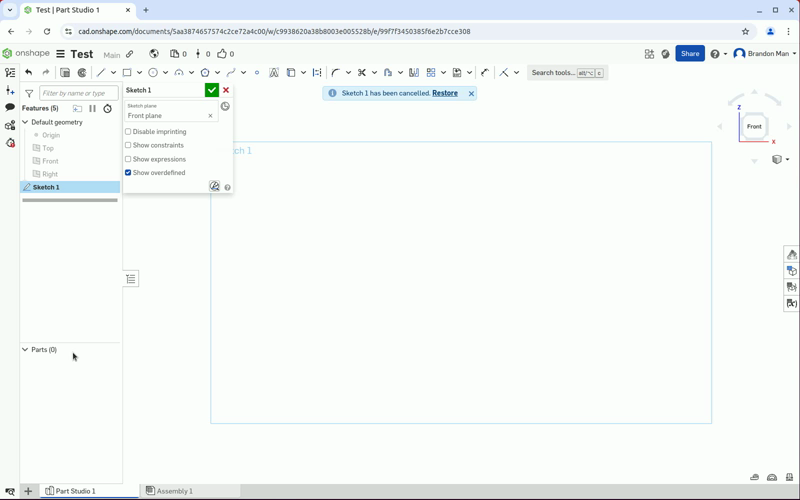
key(y)
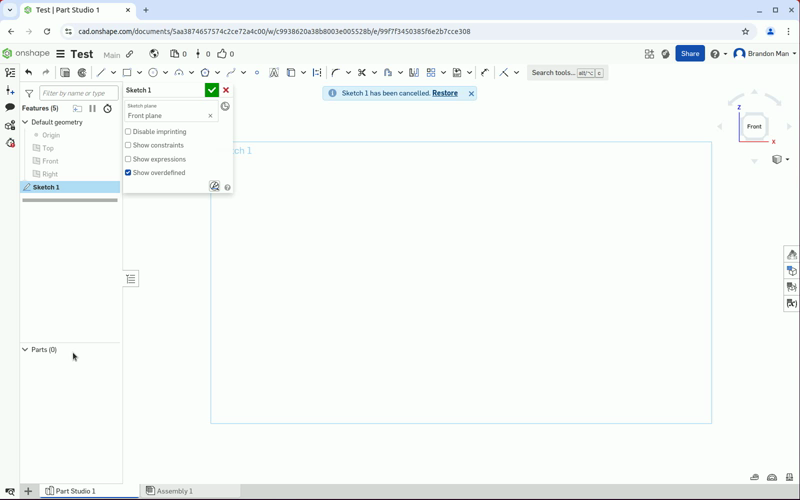
key(l)
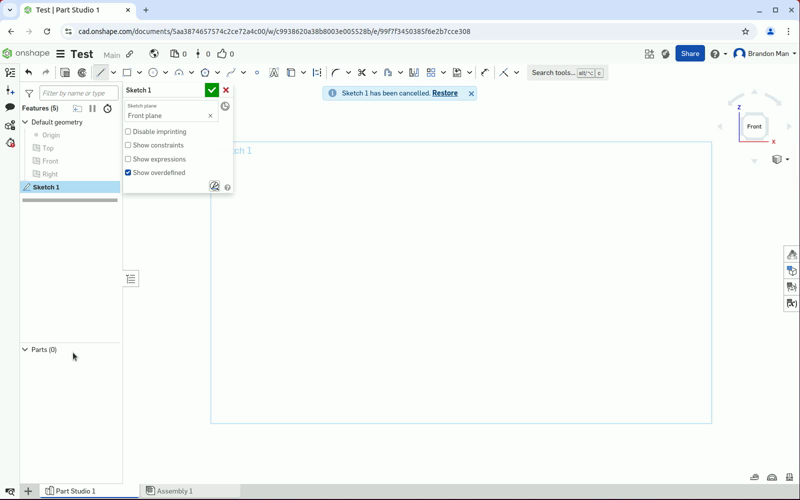
key_down(shift)
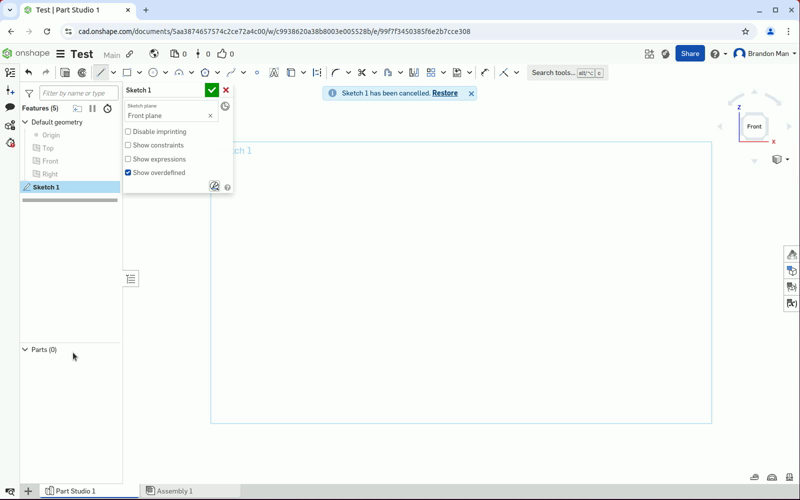
mouse_move(460, 282)
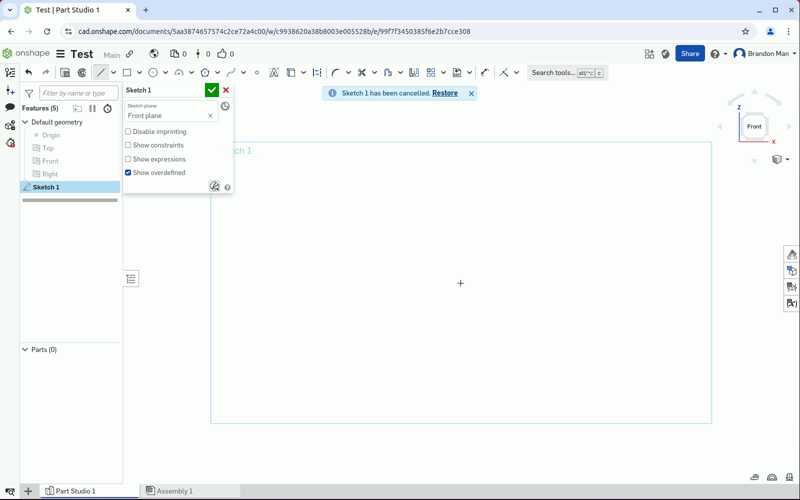
click(460, 282)
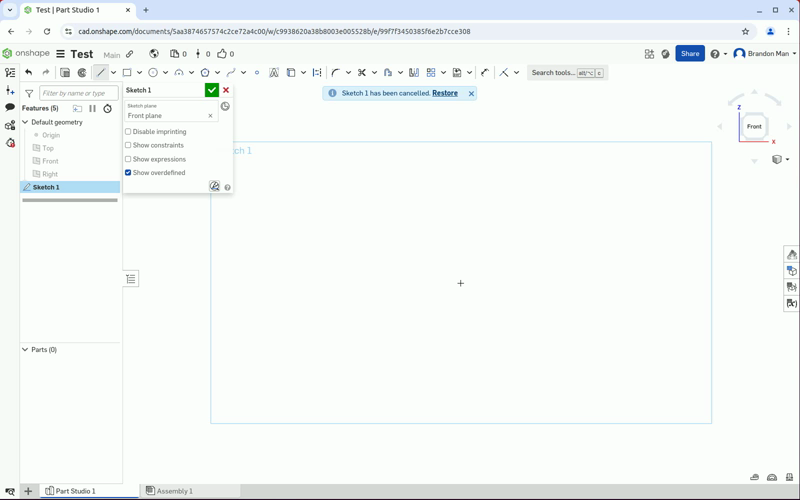
key_up(shift)
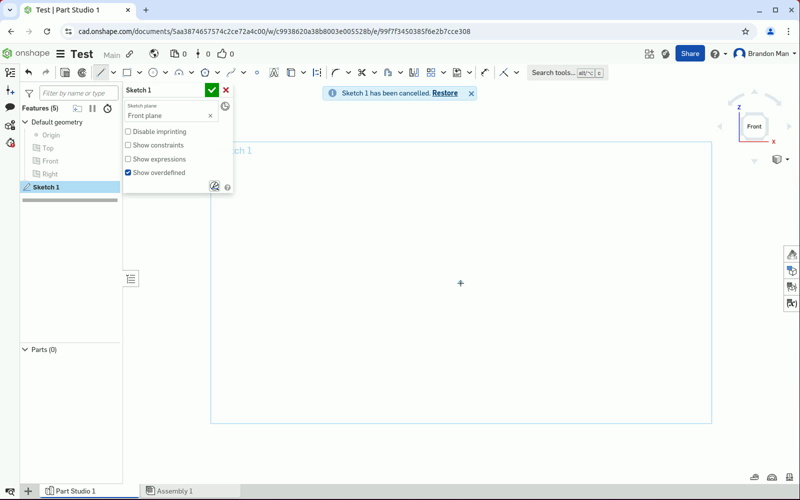
key_down(shift)
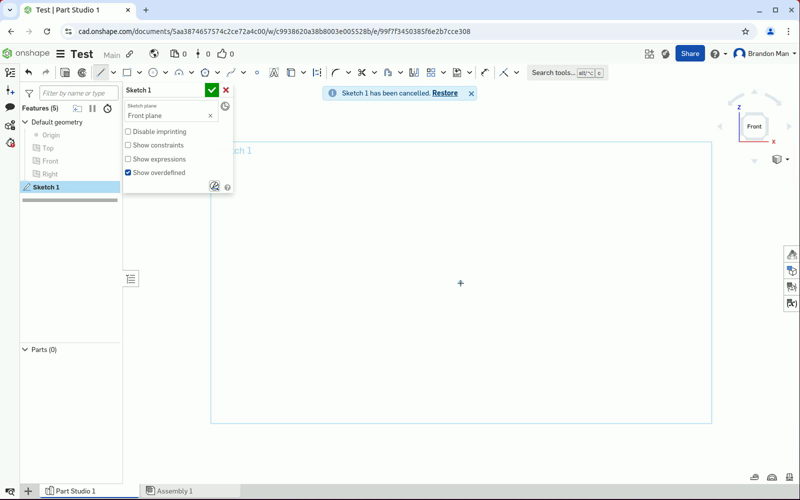
mouse_move(556, 282)
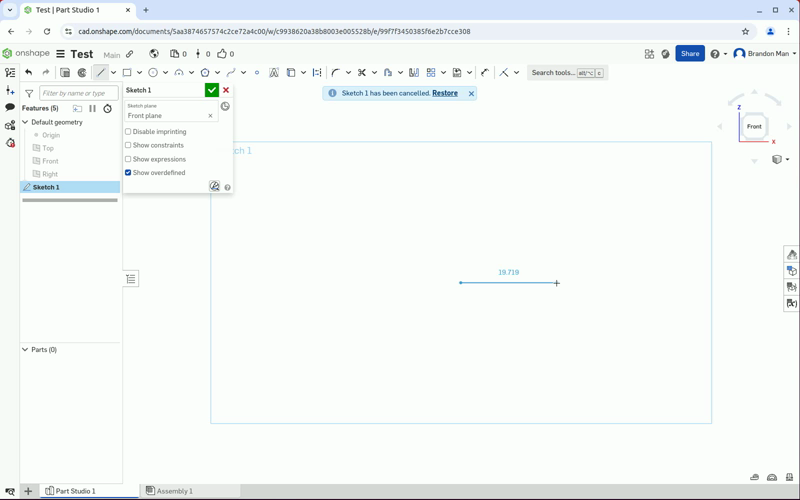
click(556, 282)
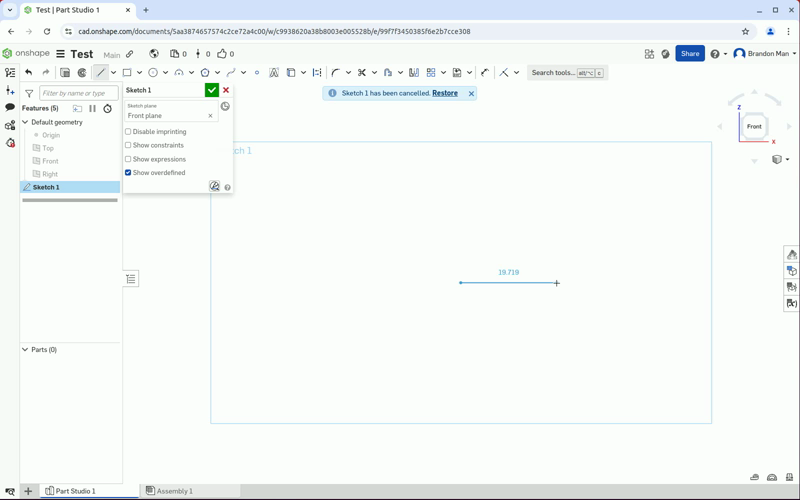
key_up(shift)
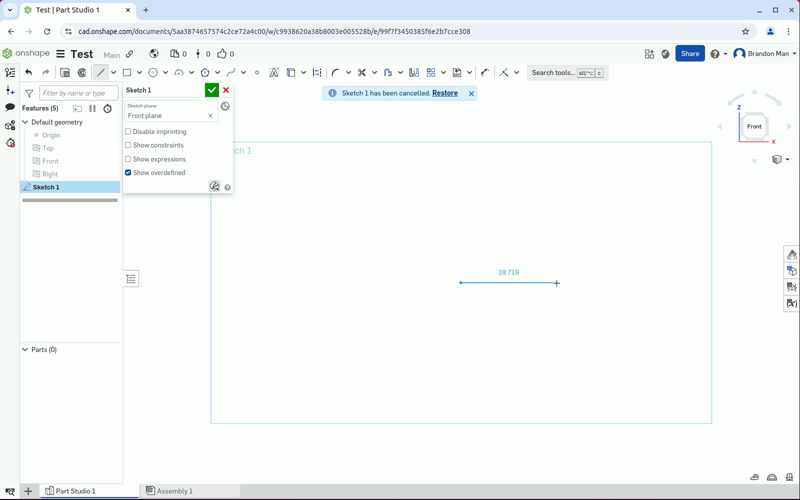
key_down(shift)
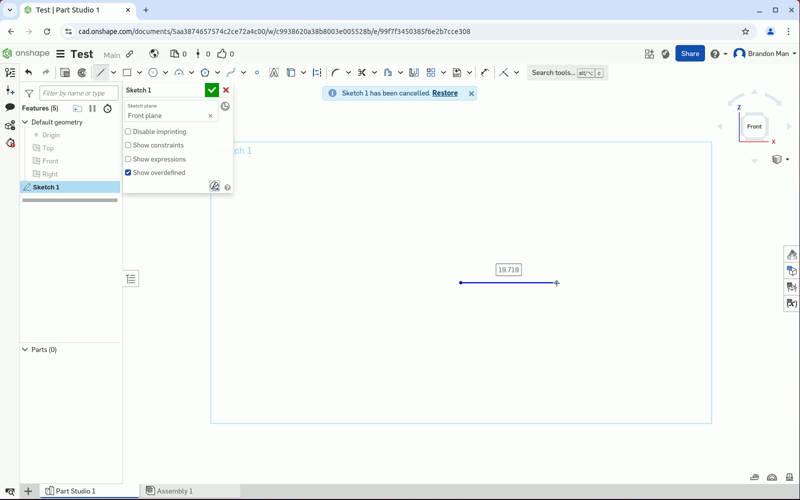
mouse_move(556, 170)
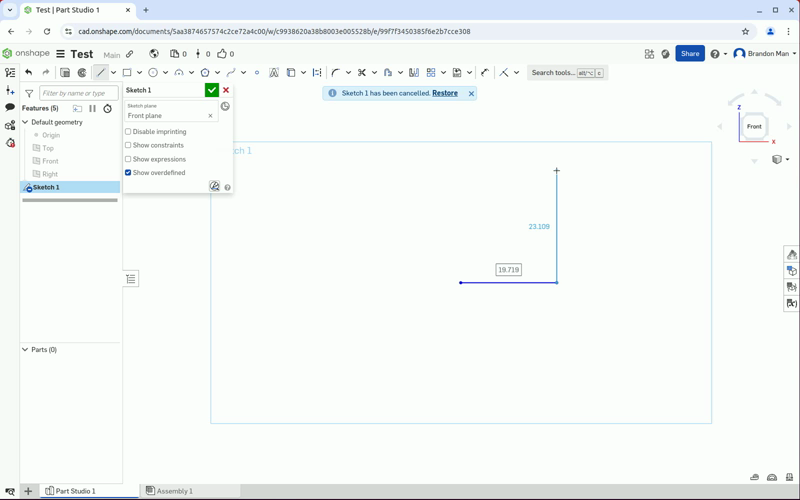
click(556, 170)
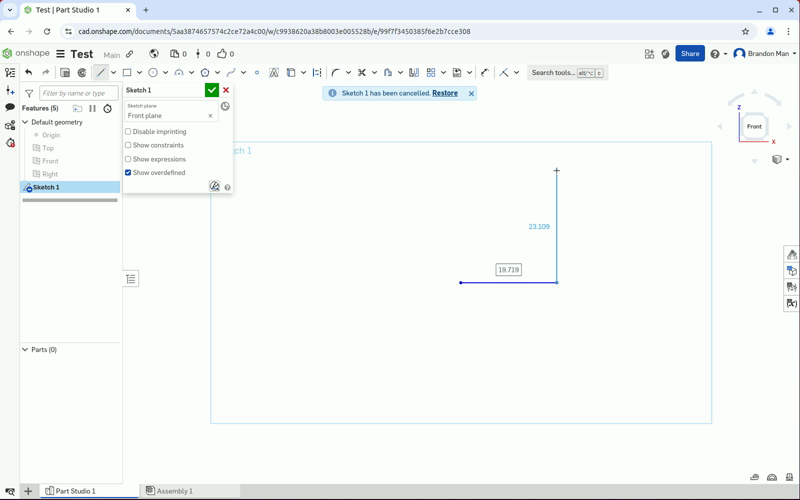
key_up(shift)
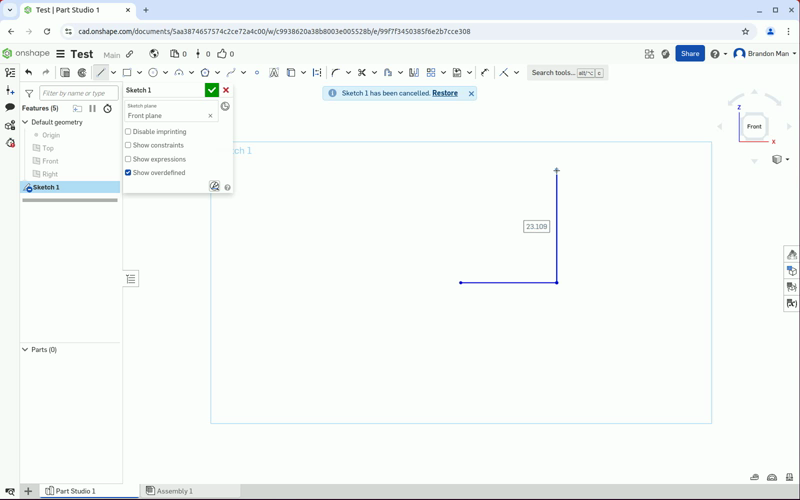
key_down(shift)
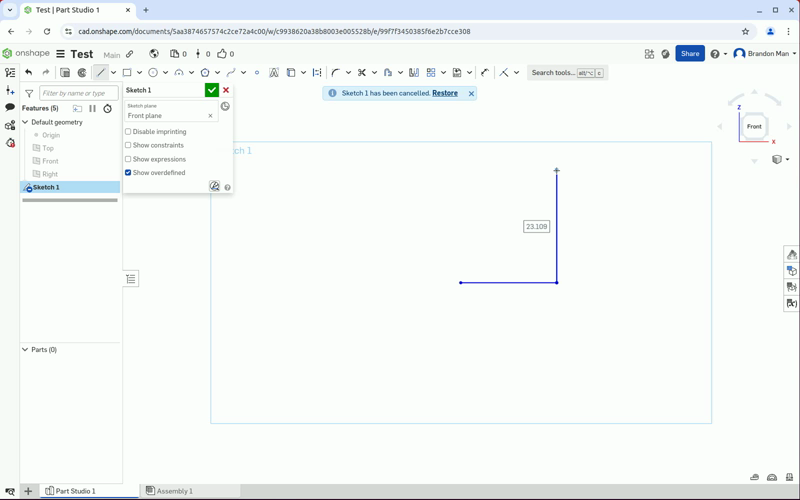
mouse_move(460, 170)
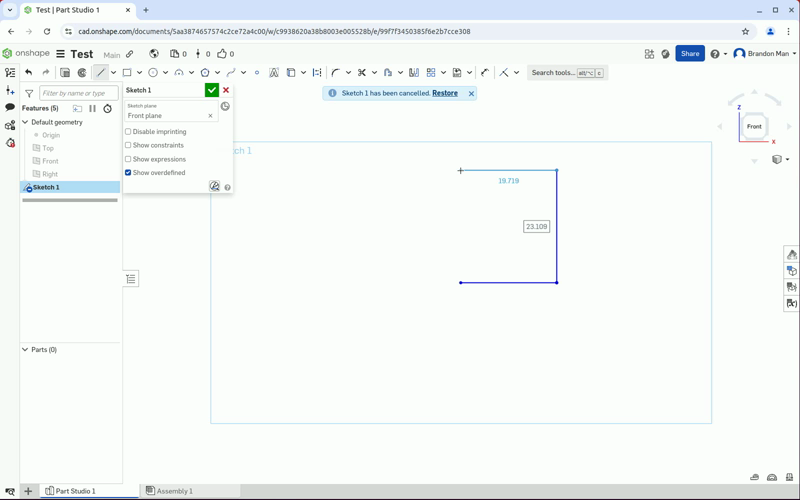
click(460, 170)
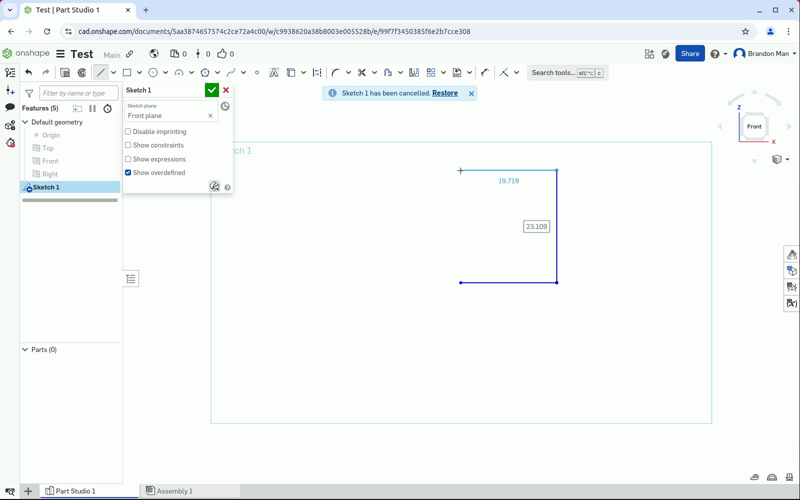
key_up(shift)
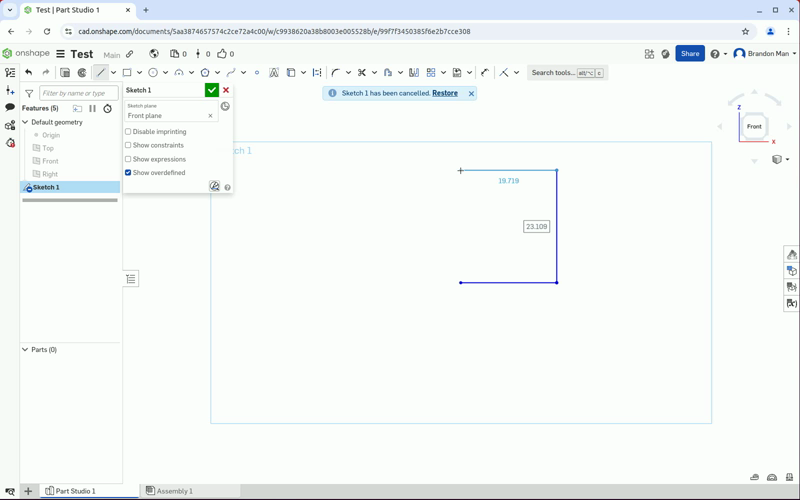
key_down(shift)
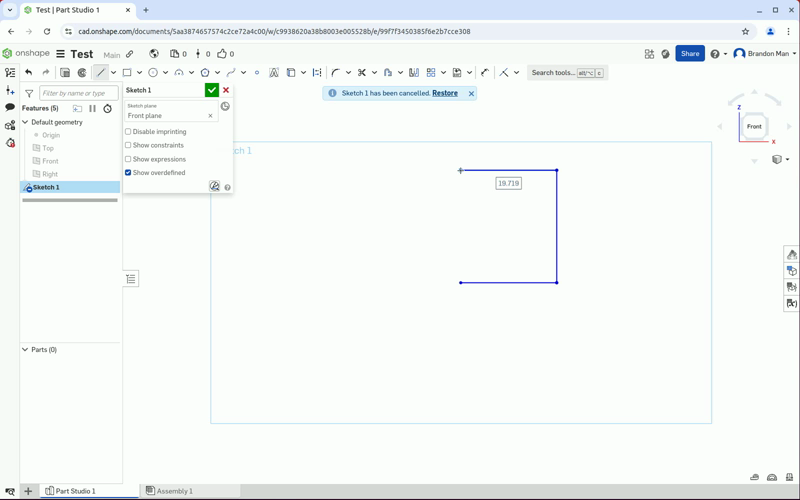
mouse_move(460, 282)
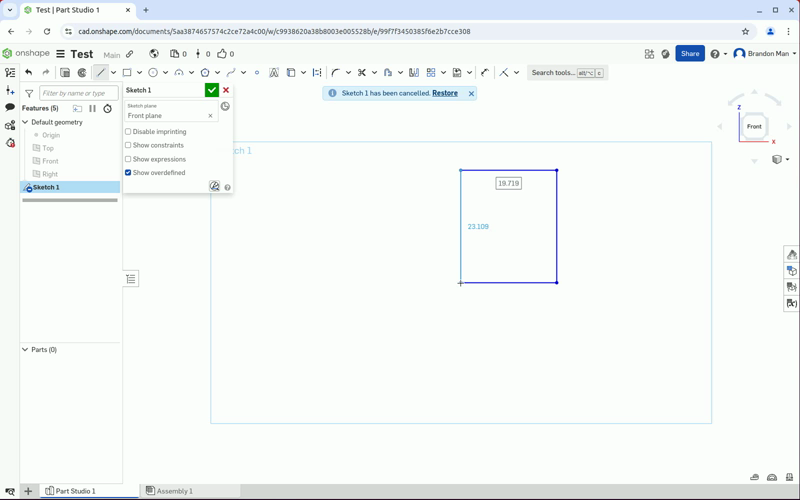
key_up(shift)
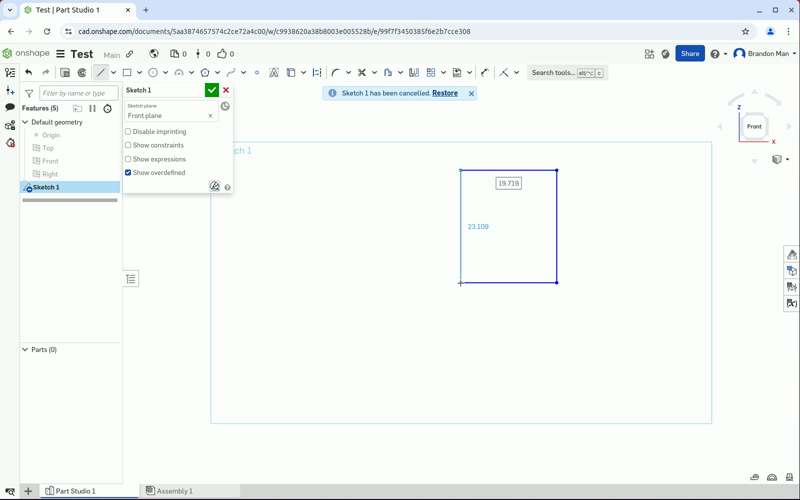
click(460, 282)
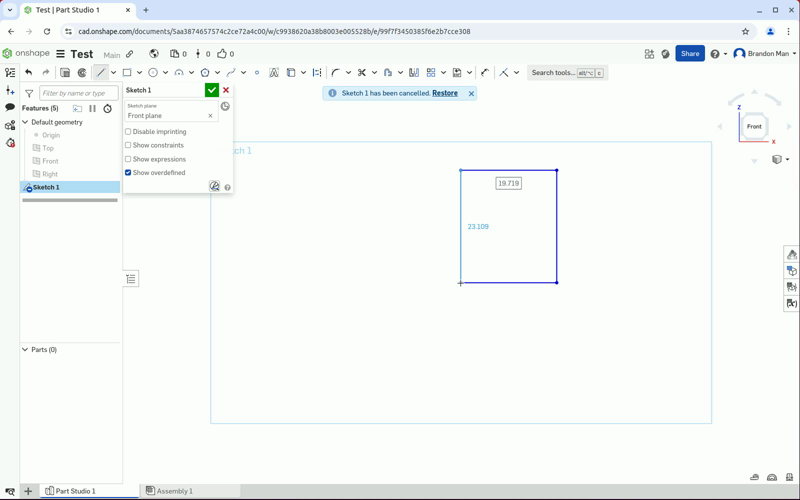
key(esc)
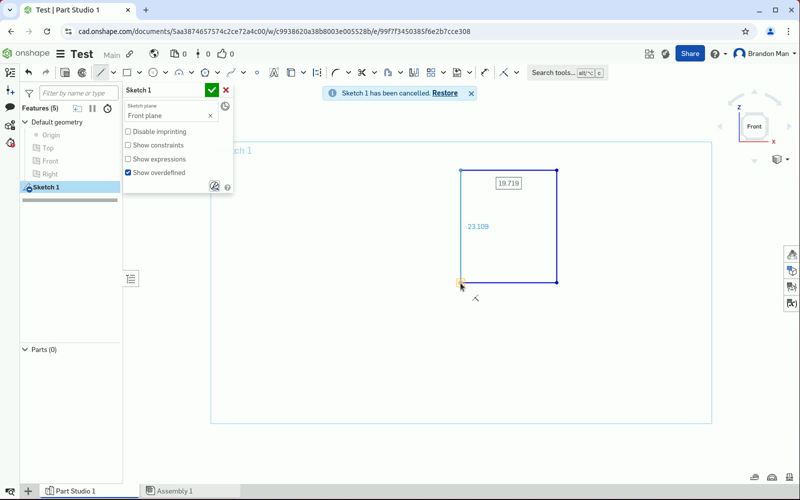
mouse_move(526, 220)
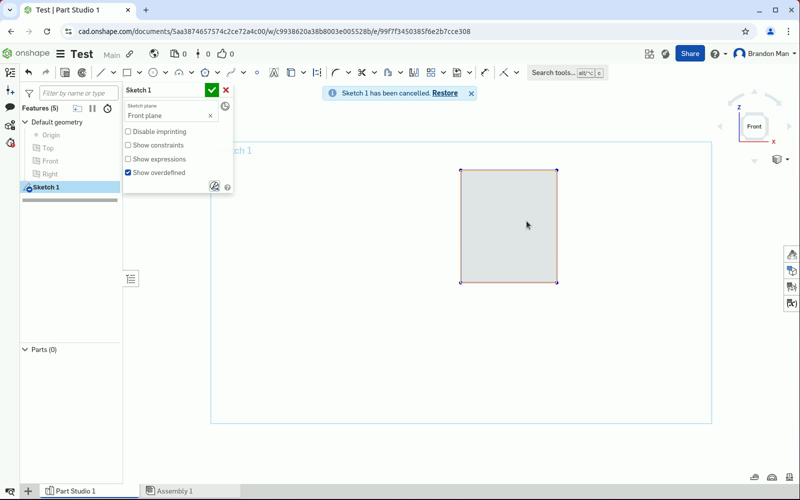
click(526, 220)
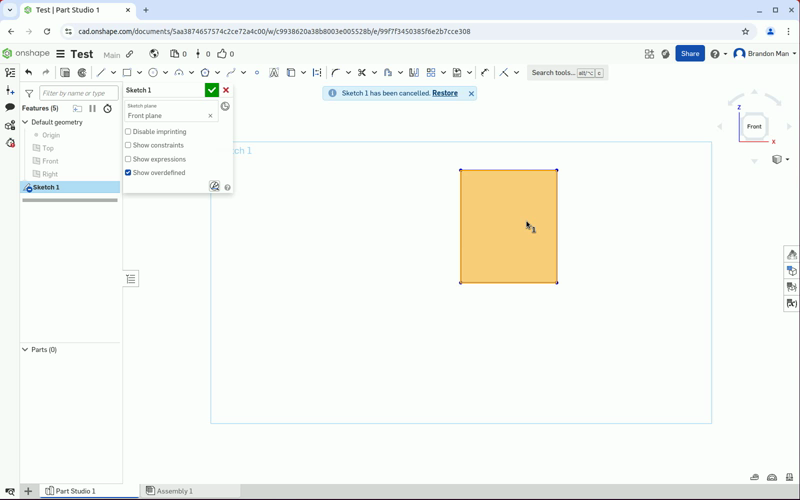
mouse_move(73, 352)
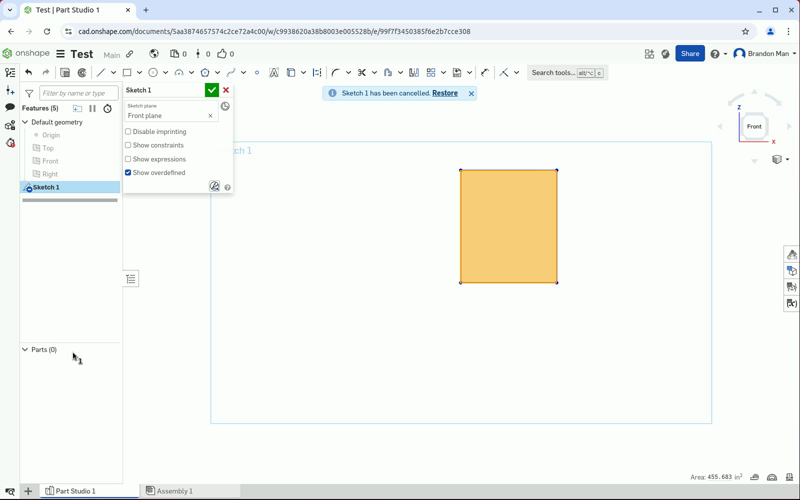
key(shift+y)
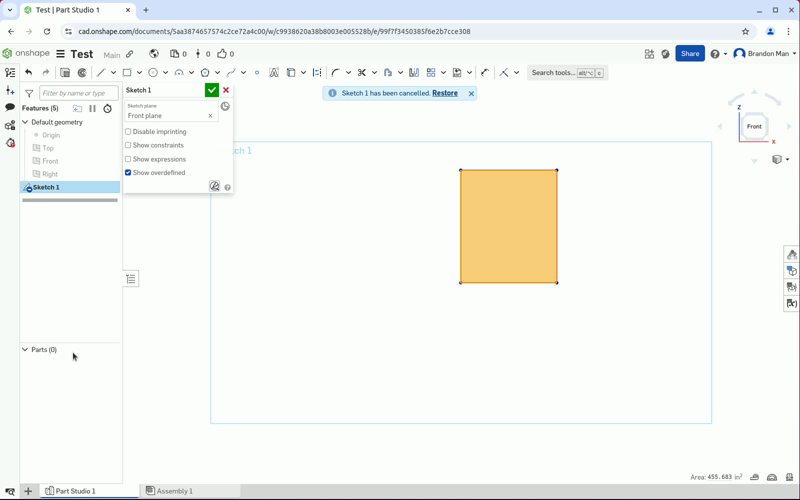
key(shift+e)
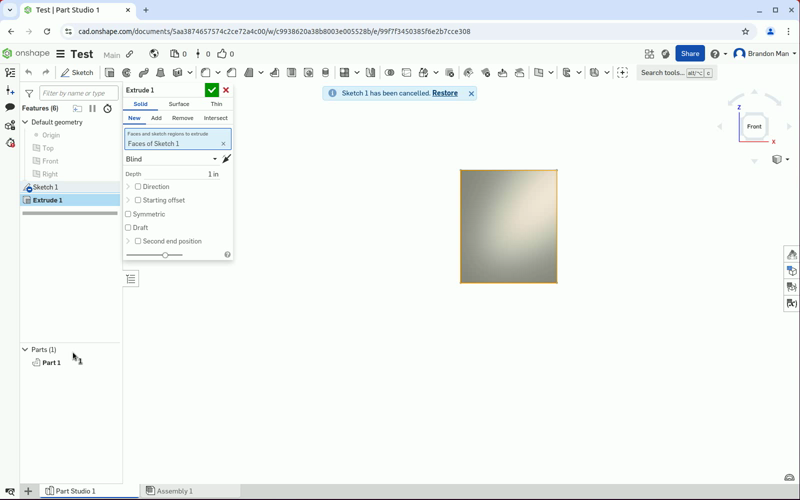
mouse_move(143, 106)
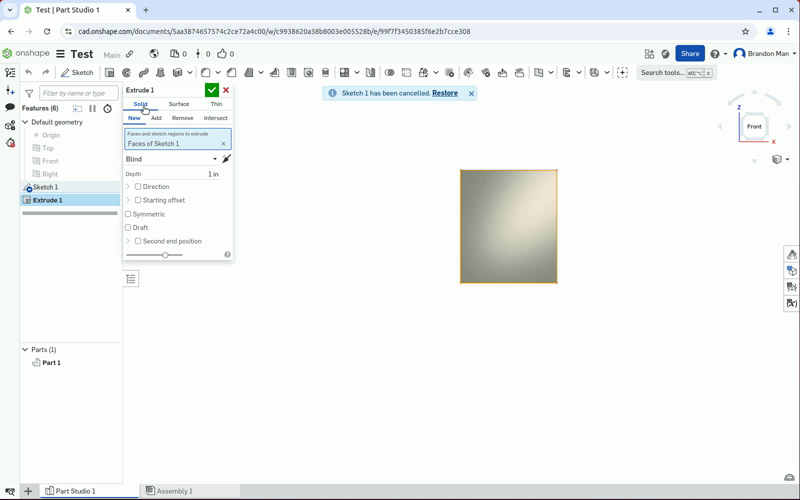
click(143, 106)
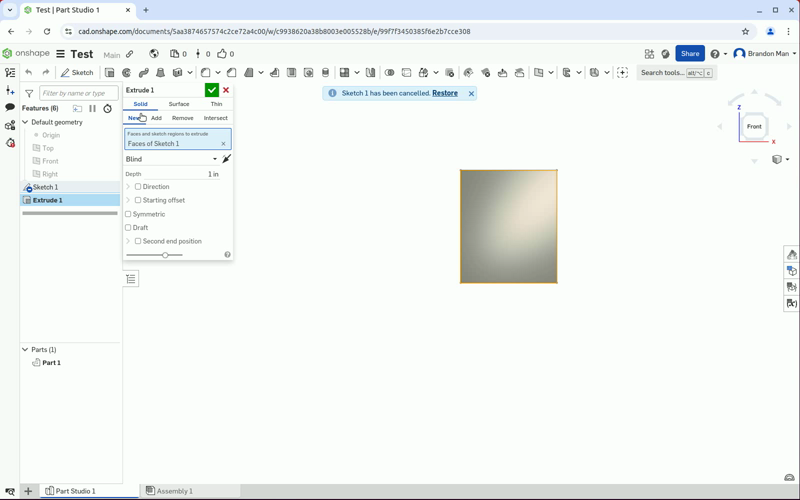
mouse_move(137, 120)
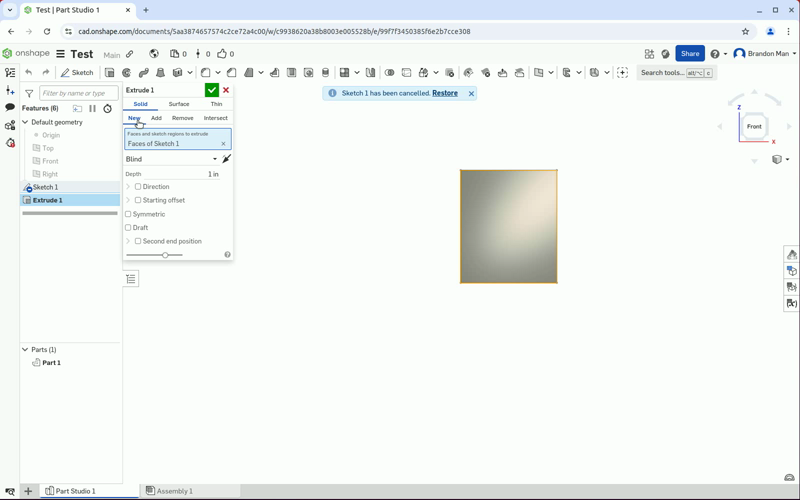
click(137, 120)
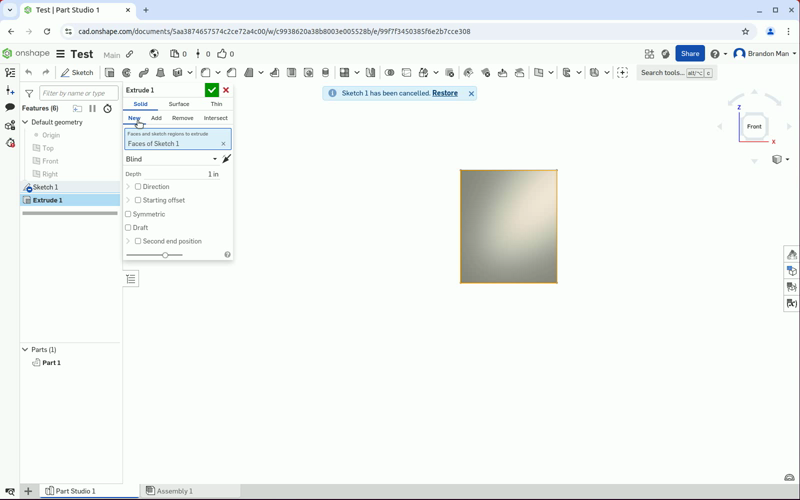
key(tab, 4)
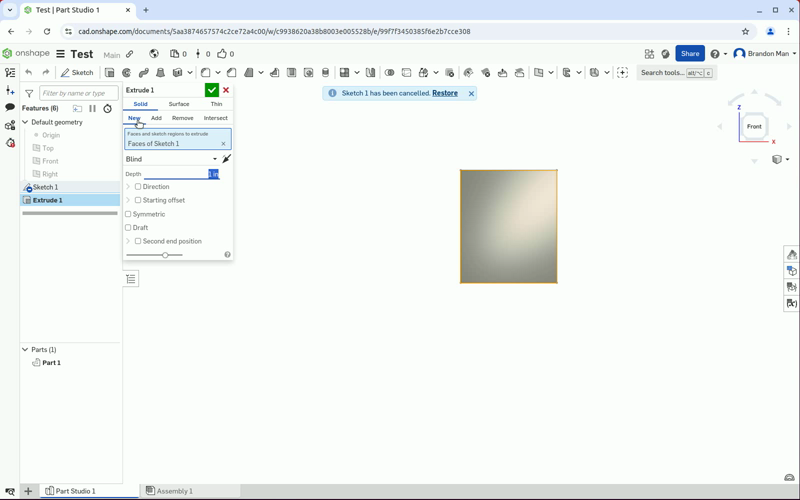
text(0.241)
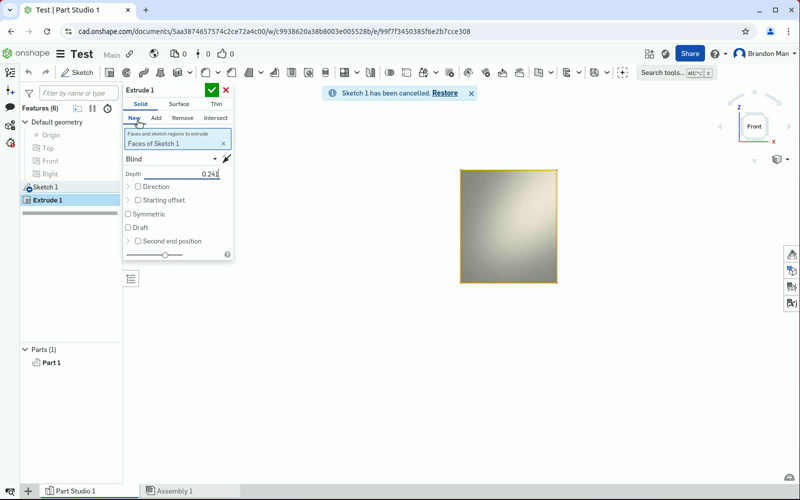
key(enter)
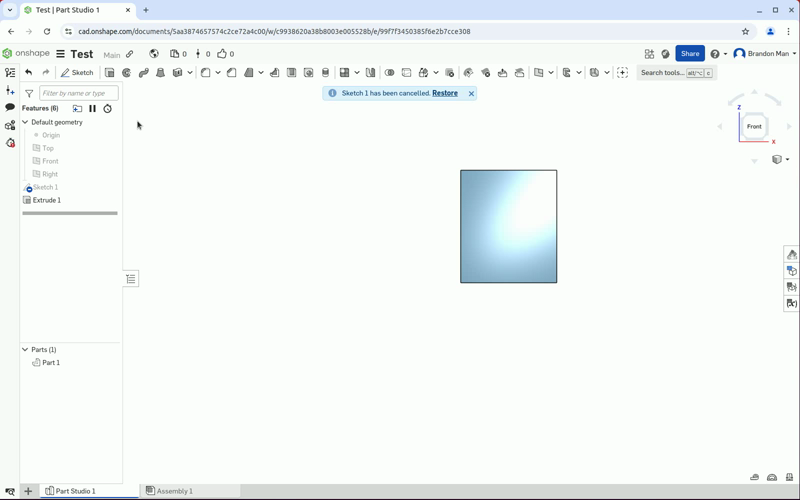
key(shift+h)
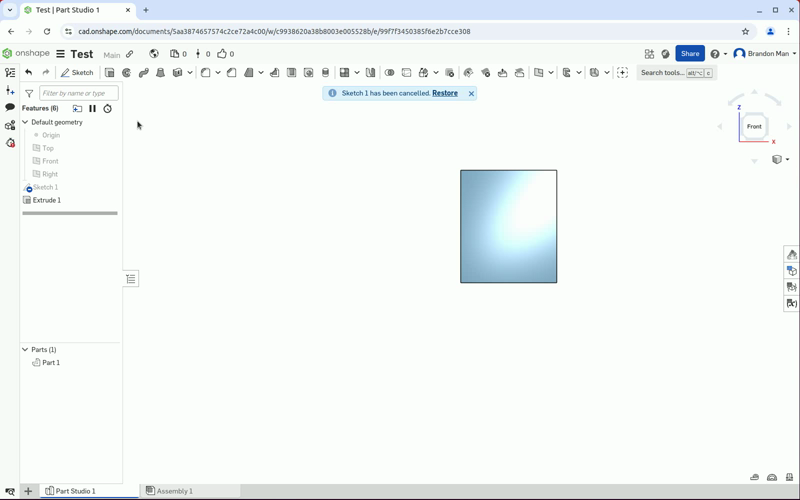
key(shift+h)
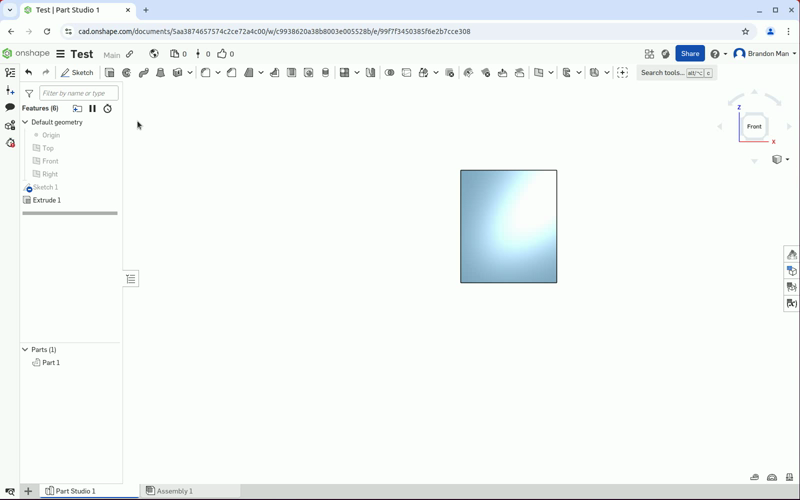
mouse_move(73, 189)
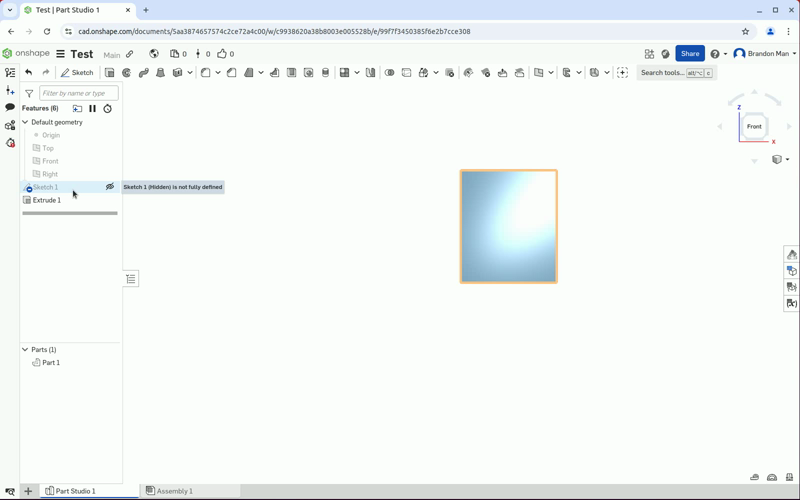
click(73, 189)
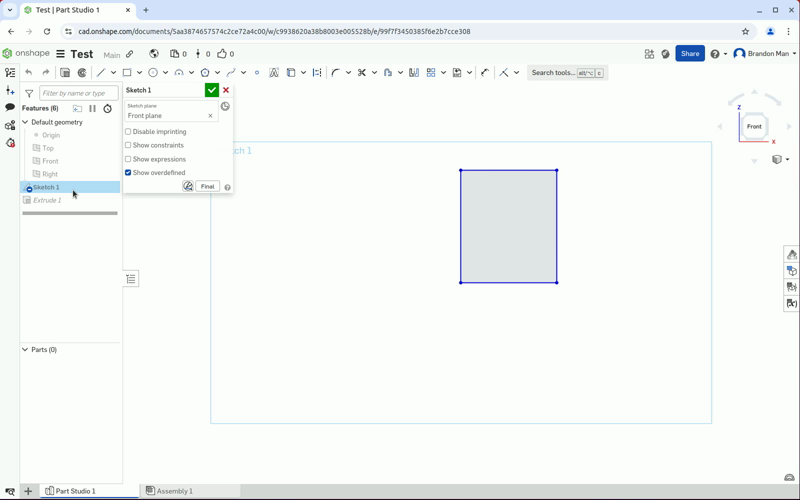
mouse_move(229, 92)
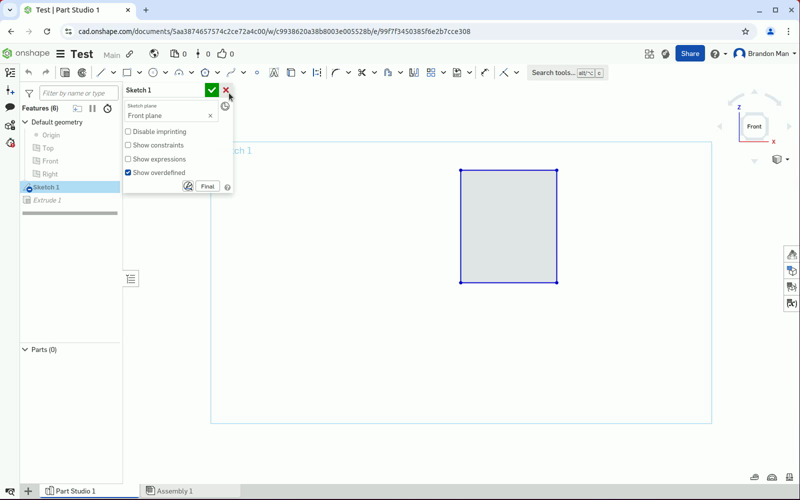
click(229, 92)
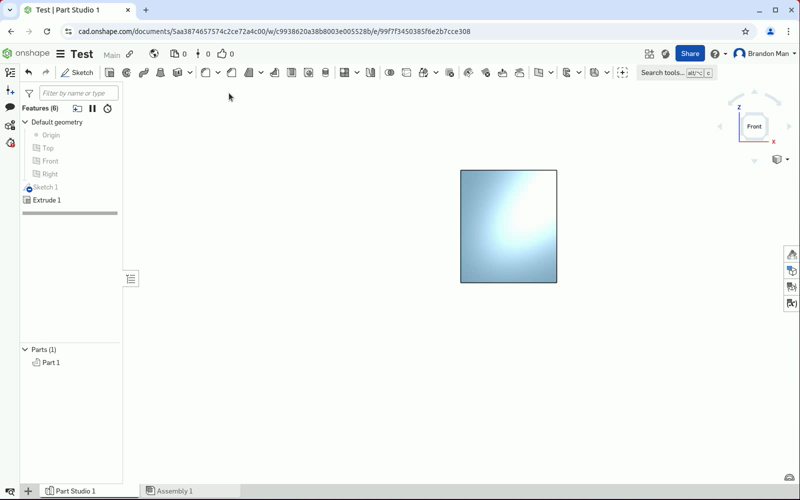
mouse_move(541, 75)
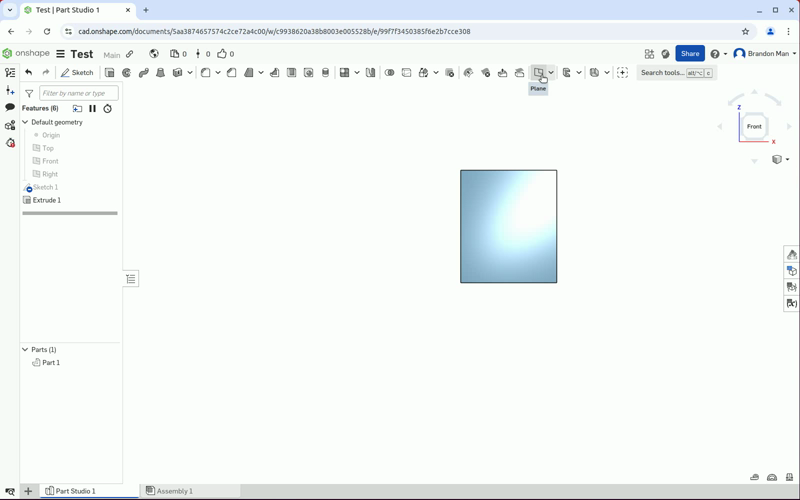
click(541, 75)
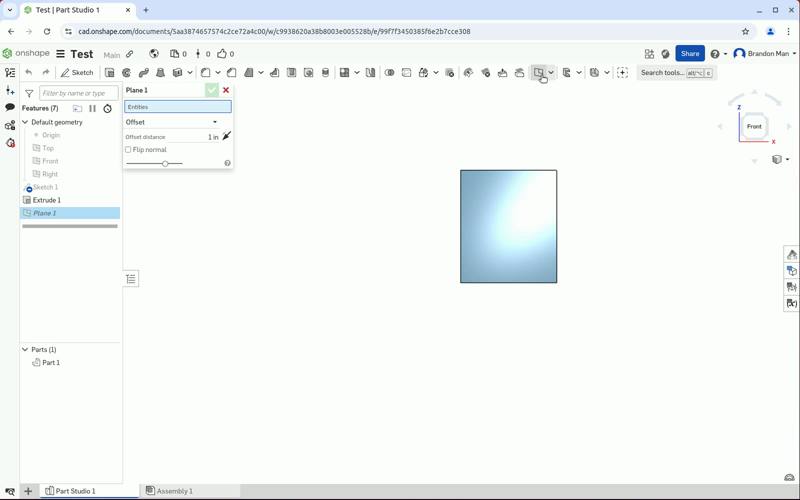
mouse_move(73, 163)
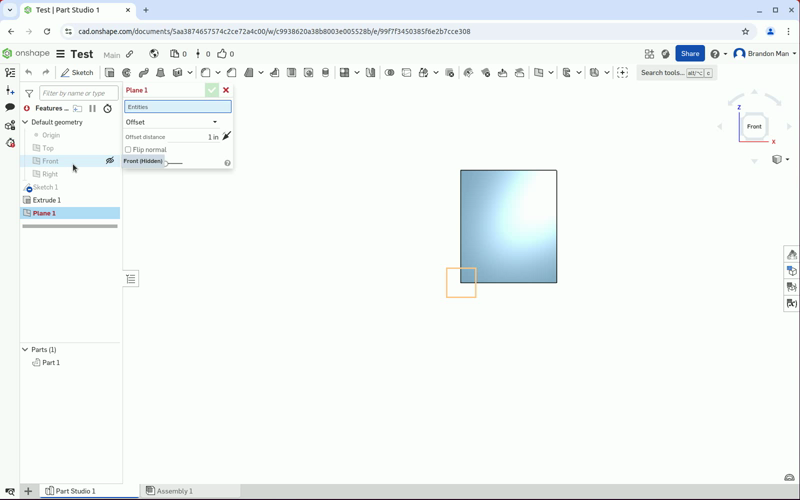
click(73, 163)
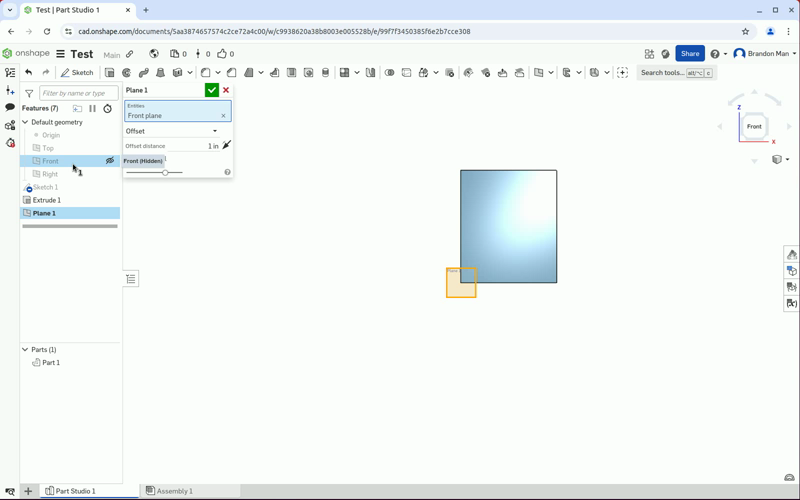
key(tab, 2)
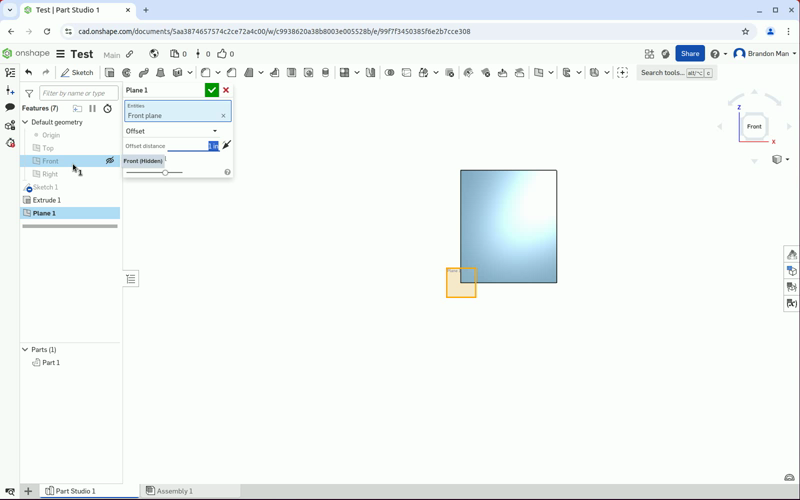
text(0.246)
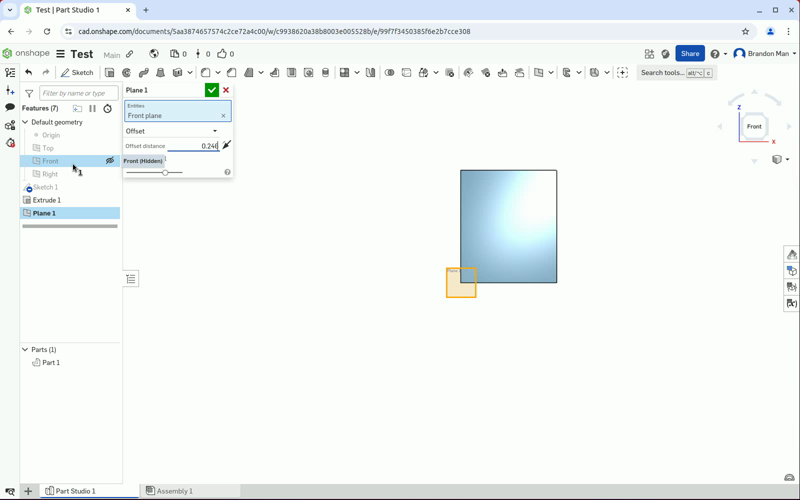
key(enter, 2)
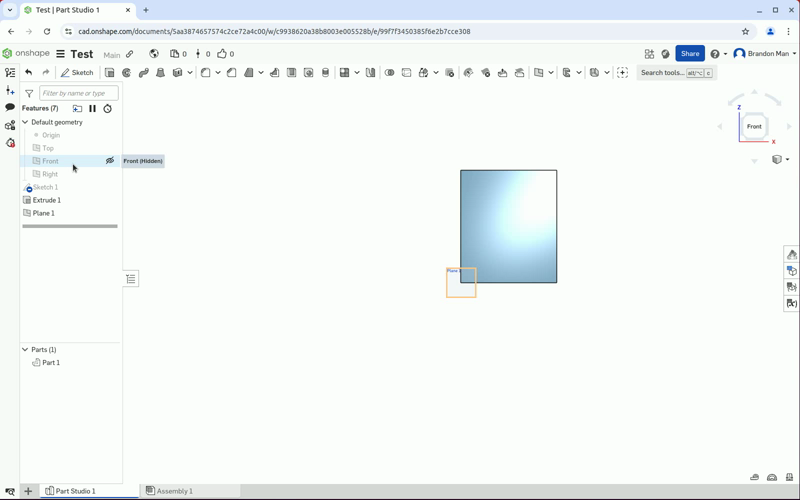
key(shift+s)
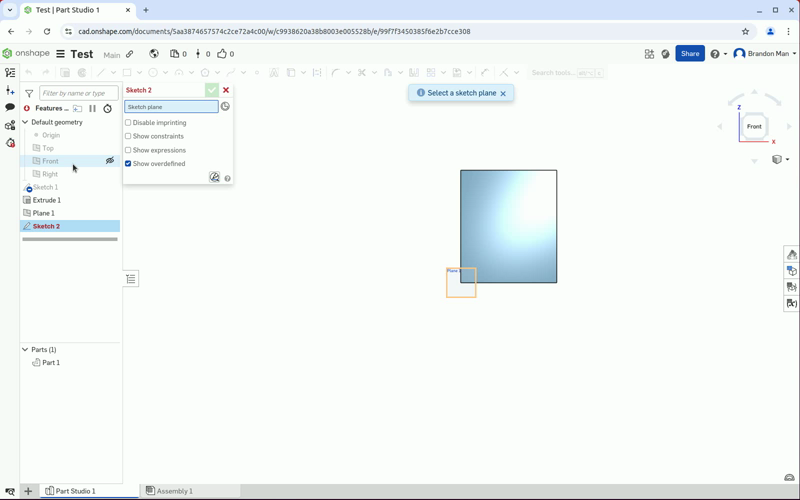
mouse_move(73, 215)
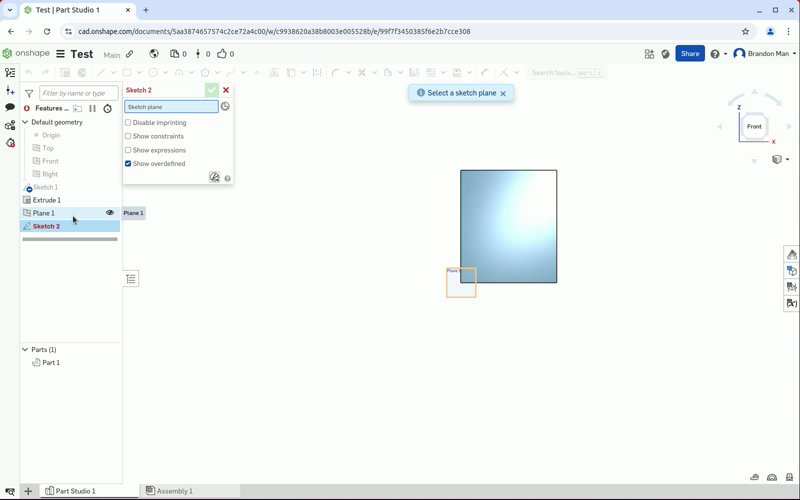
click(73, 215)
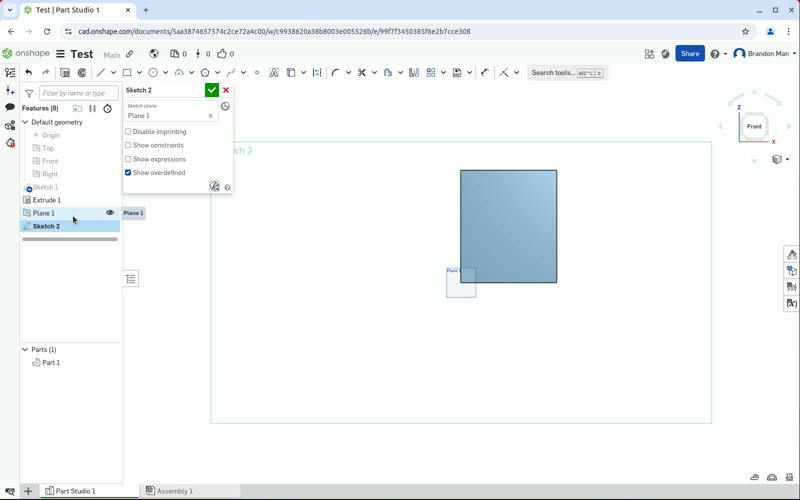
mouse_move(73, 352)
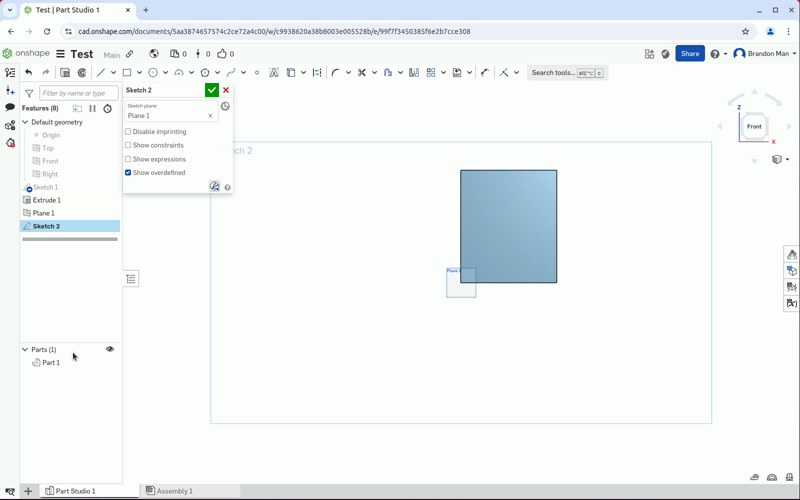
key(y)
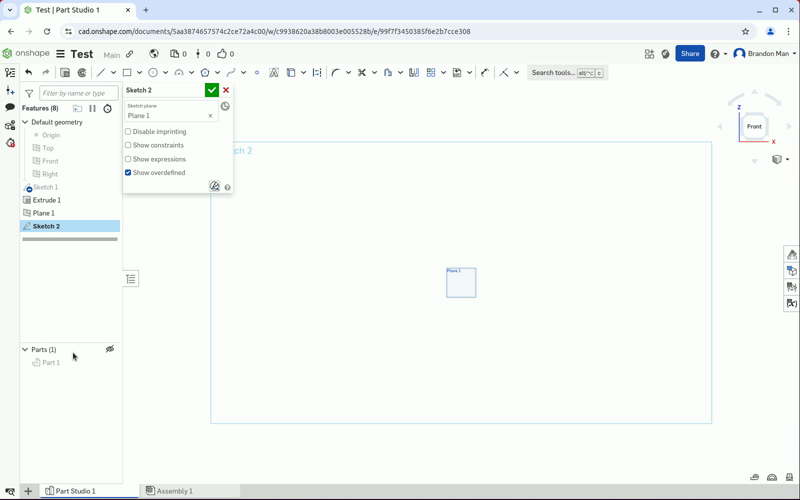
key(c)
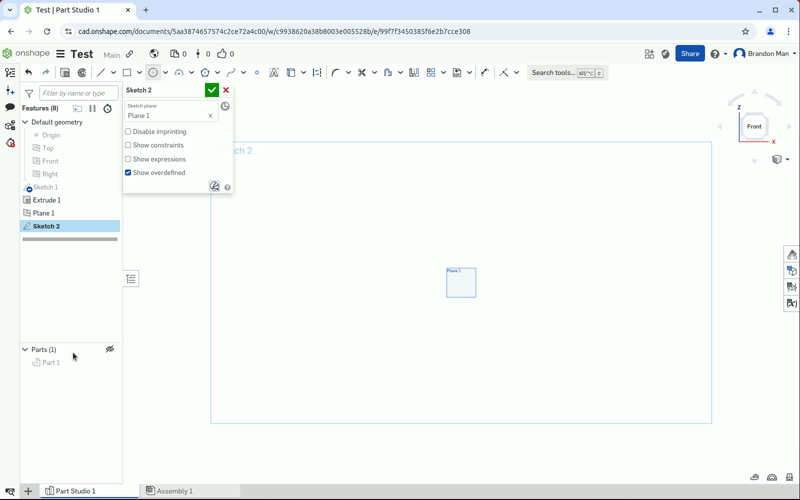
key_down(shift)
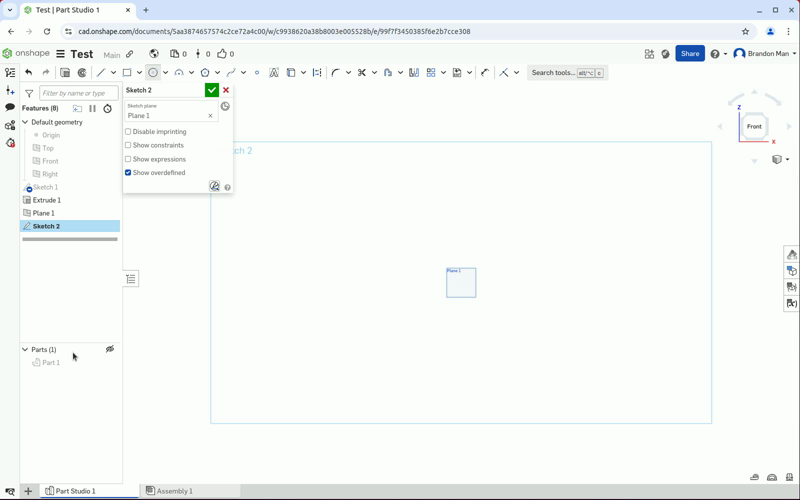
mouse_move(548, 234)
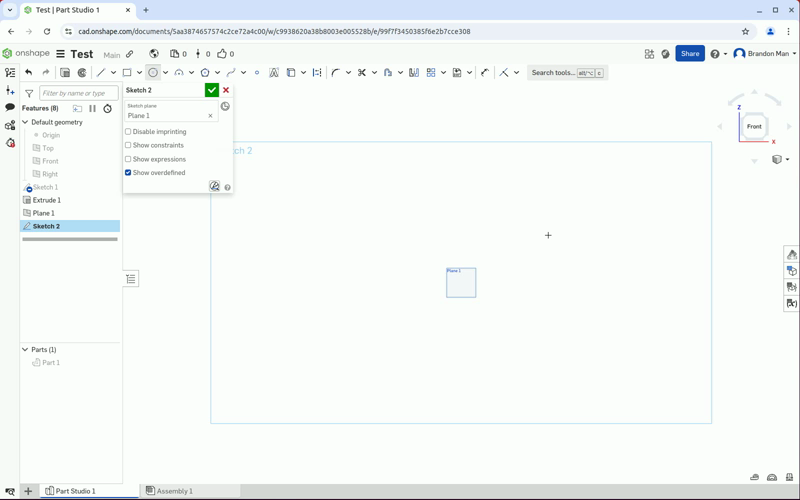
click(548, 234)
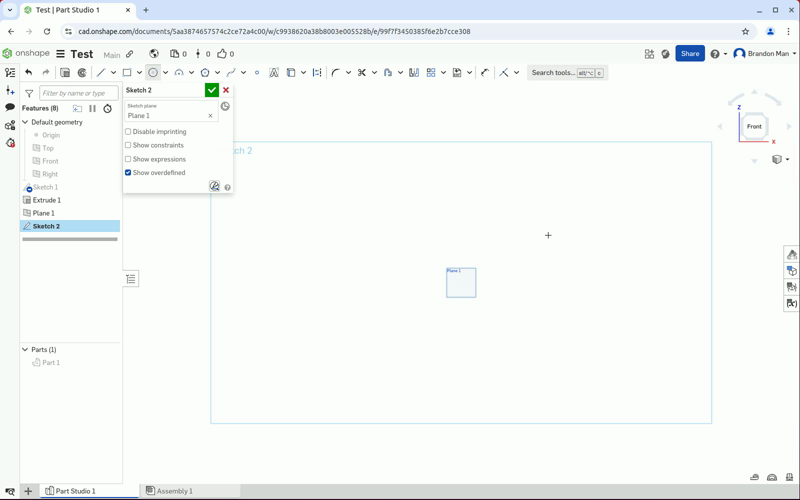
key_up(shift)
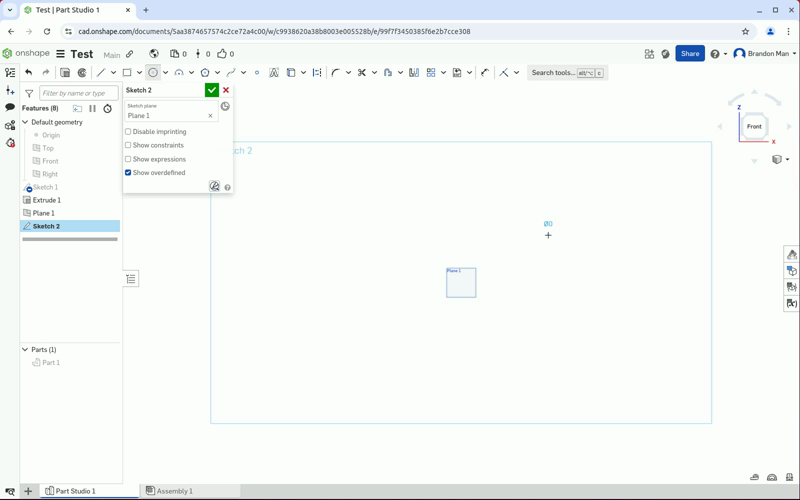
mouse_move(551, 234)
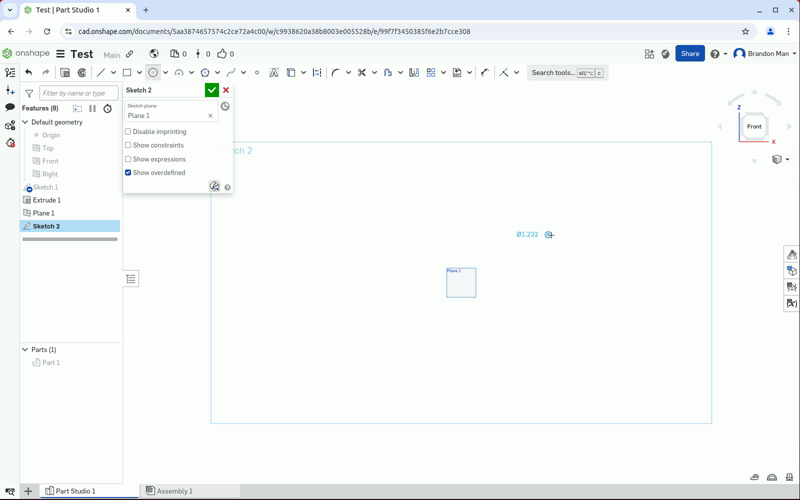
click(551, 234)
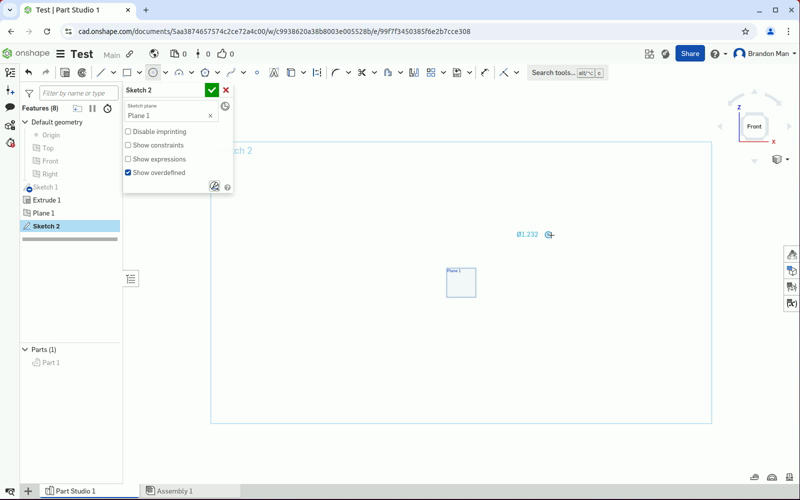
key(esc)
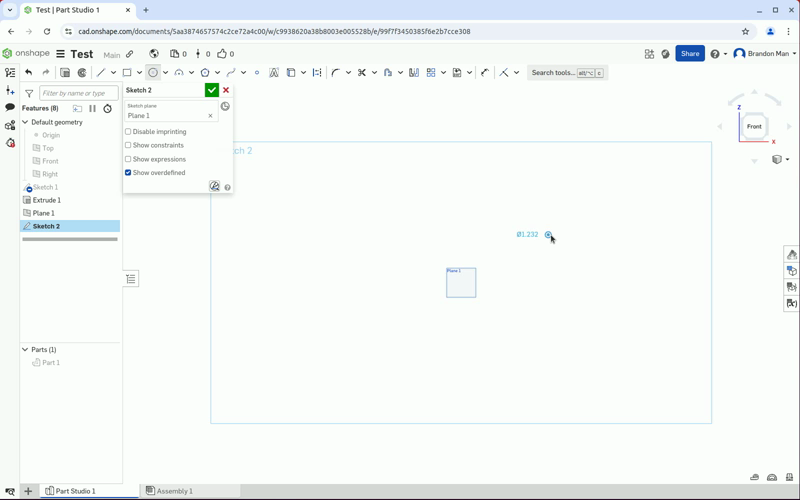
mouse_move(547, 235)
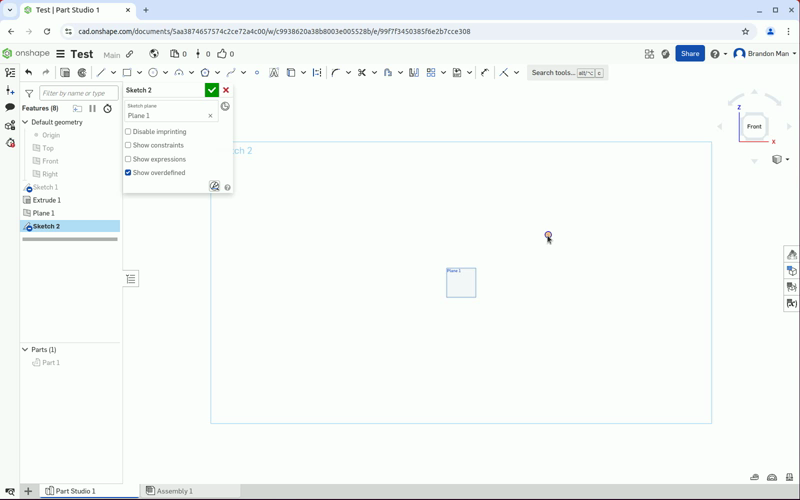
scroll(6)
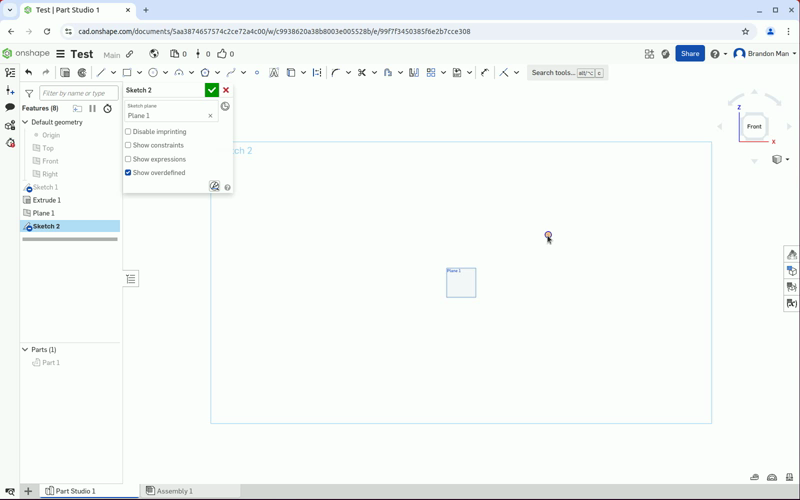
scroll(6)
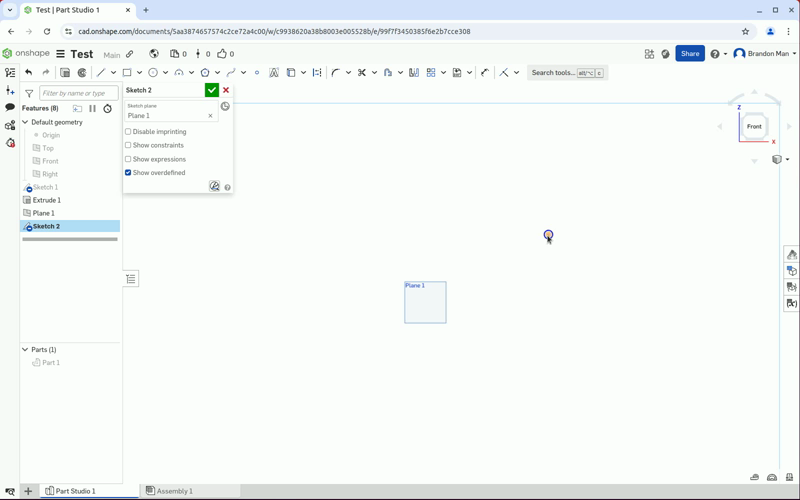
scroll(6)
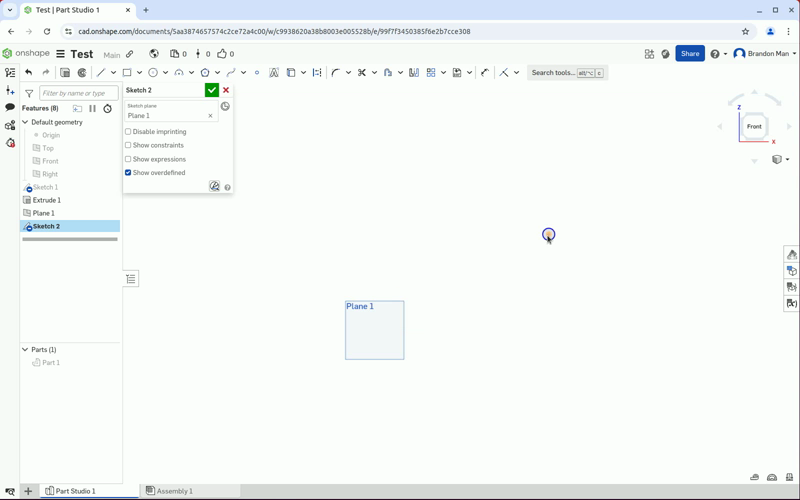
scroll(6)
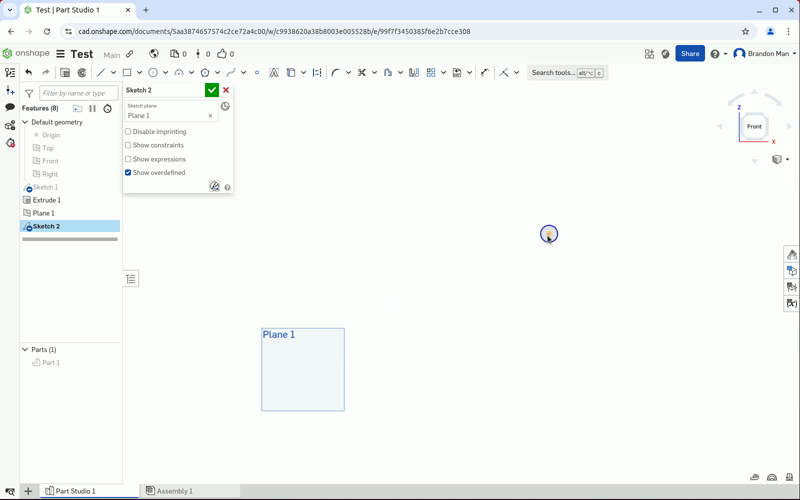
scroll(6)
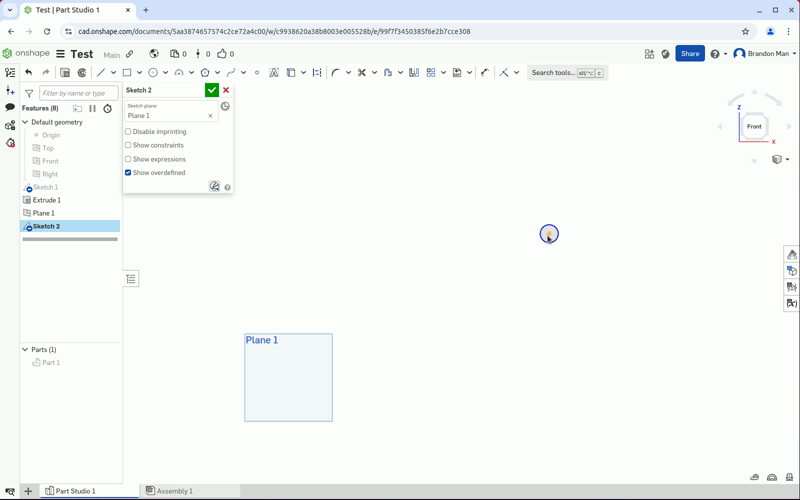
scroll(6)
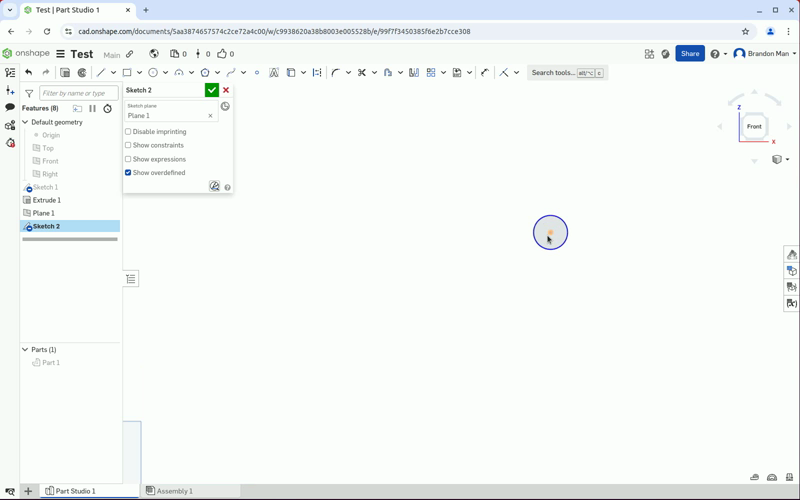
scroll(6)
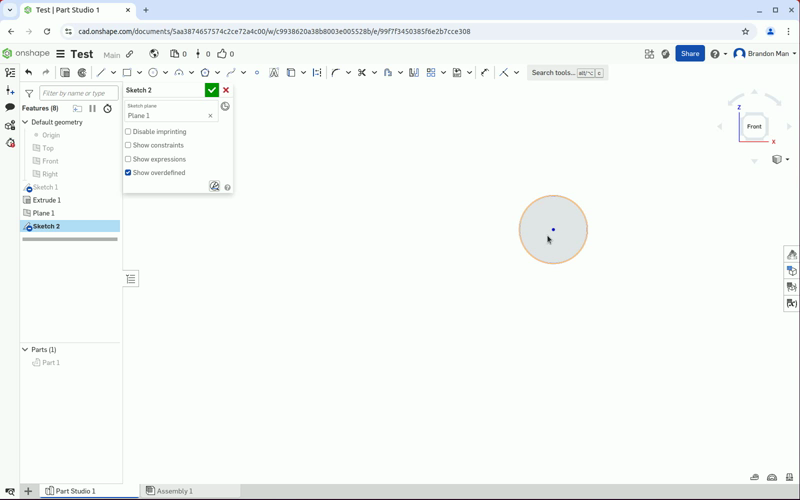
click(547, 235)
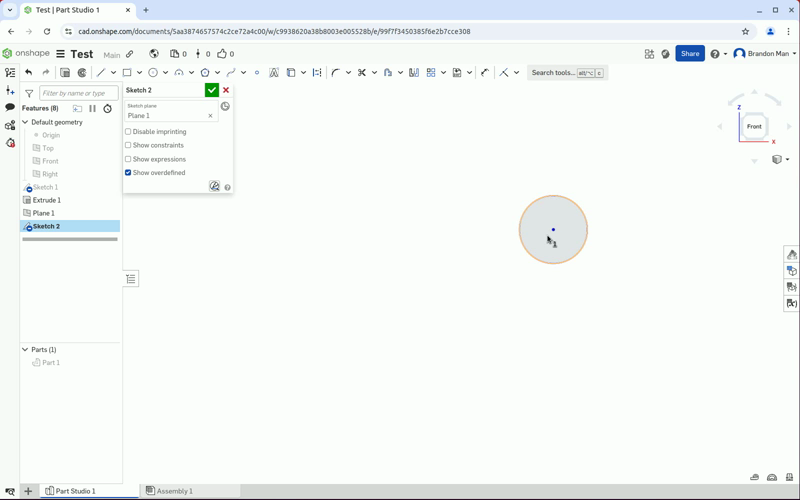
scroll(-6)
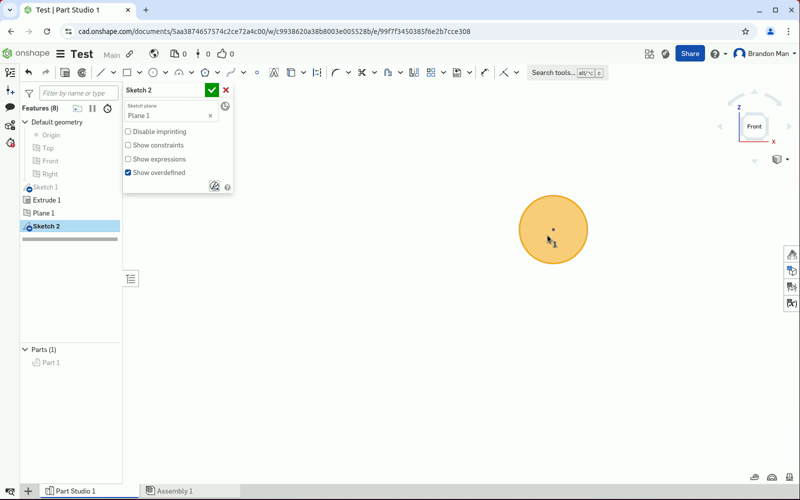
scroll(-6)
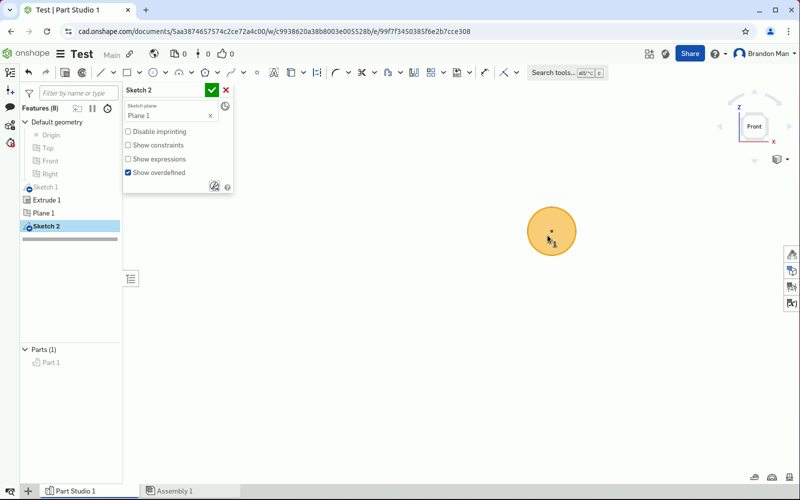
scroll(-6)
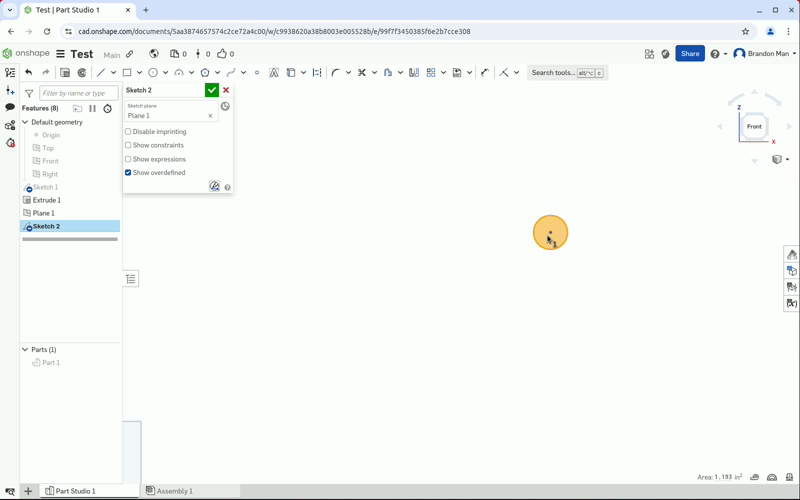
scroll(-6)
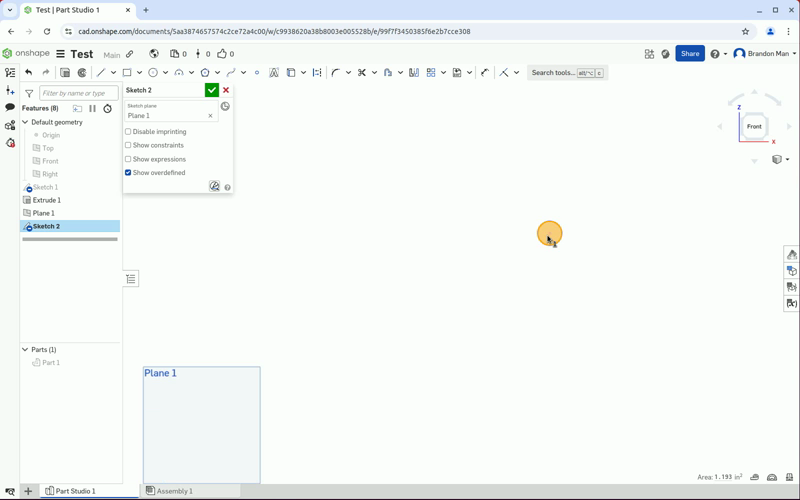
scroll(-6)
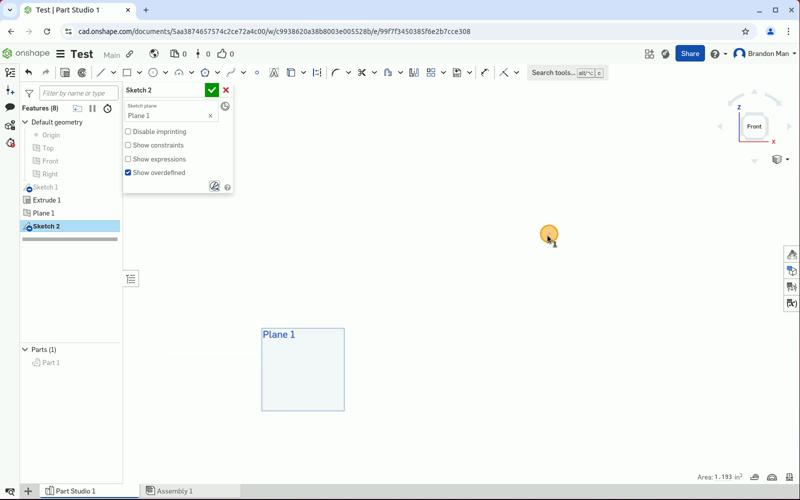
scroll(-6)
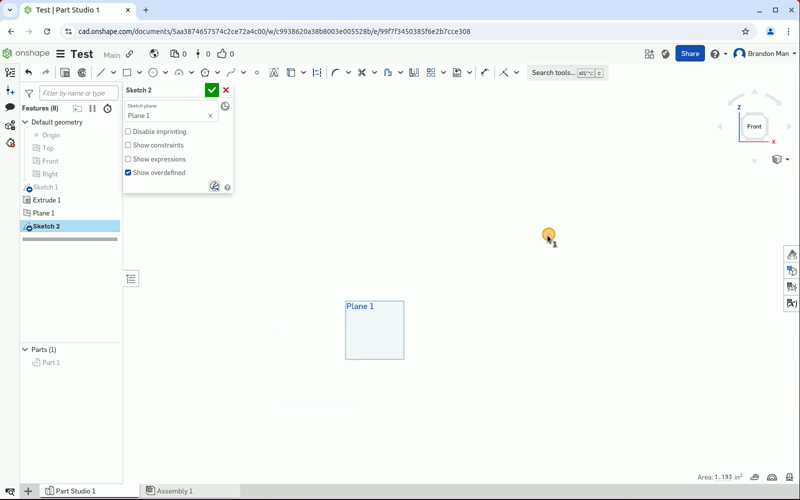
scroll(-6)
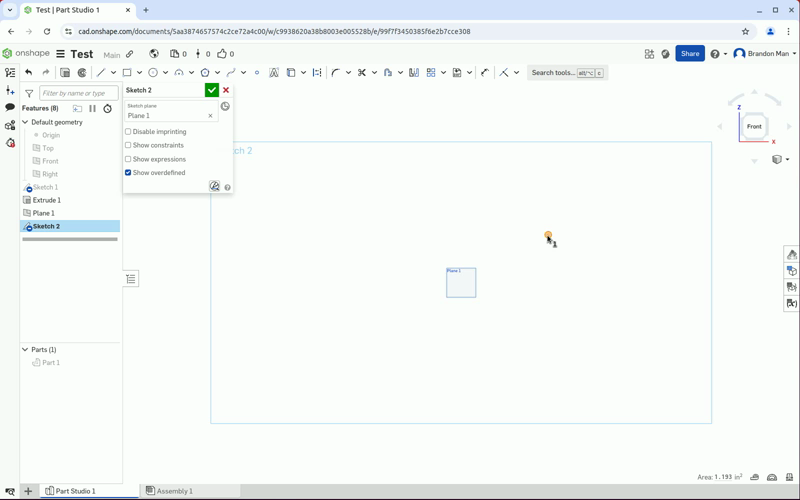
mouse_move(73, 352)
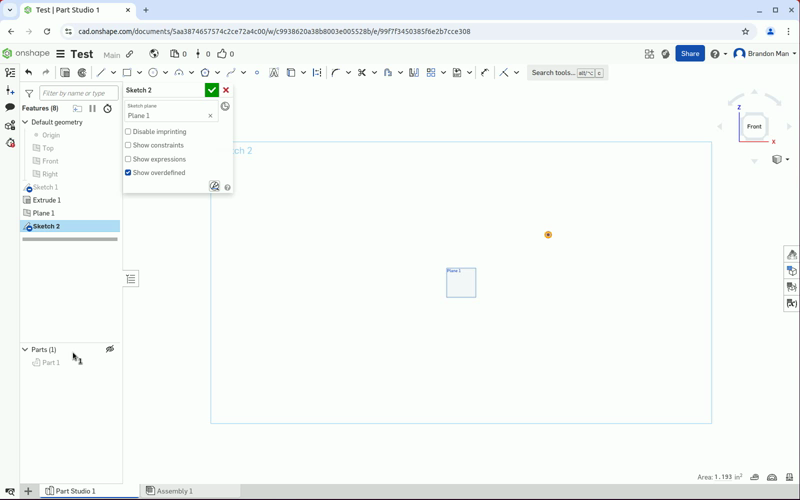
key(shift+y)
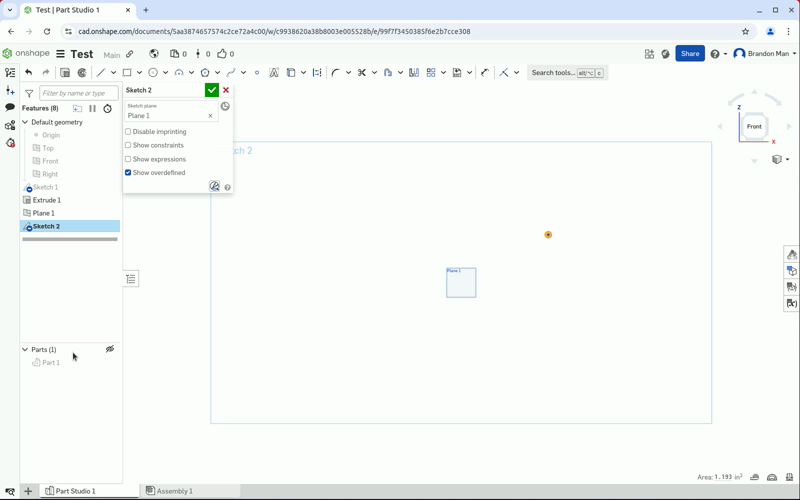
key(shift+e)
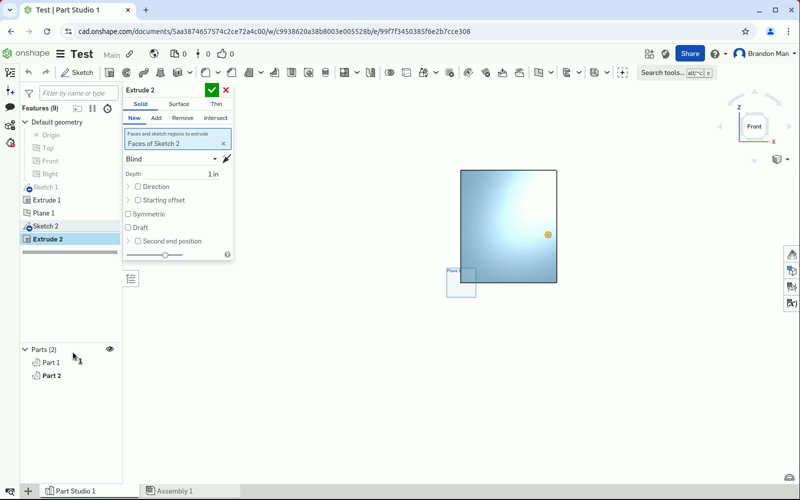
mouse_move(143, 106)
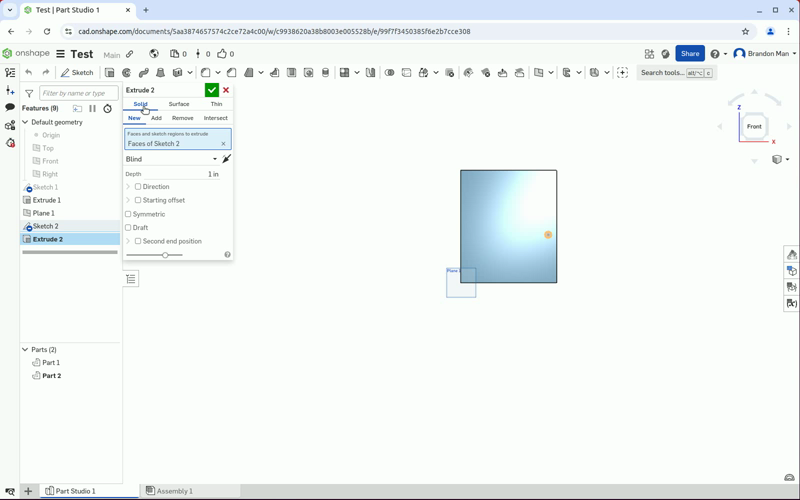
click(143, 106)
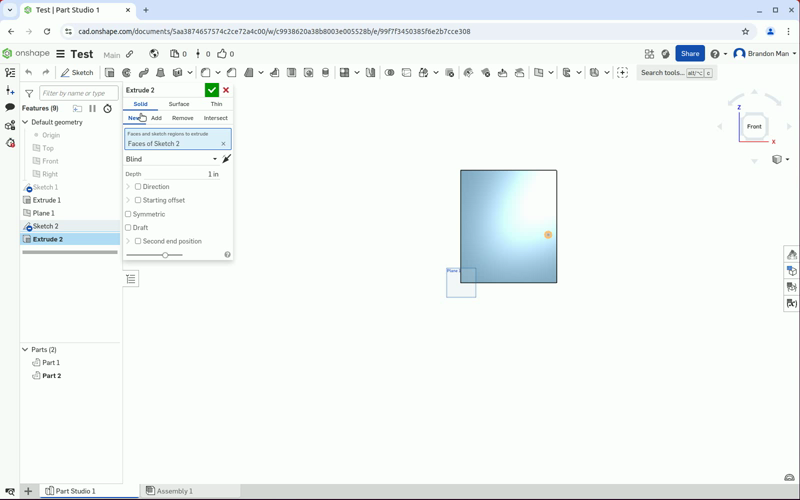
mouse_move(137, 120)
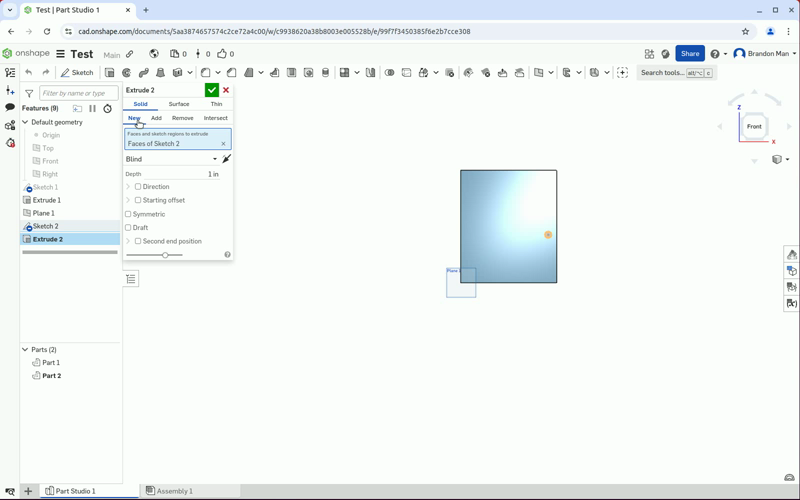
click(137, 120)
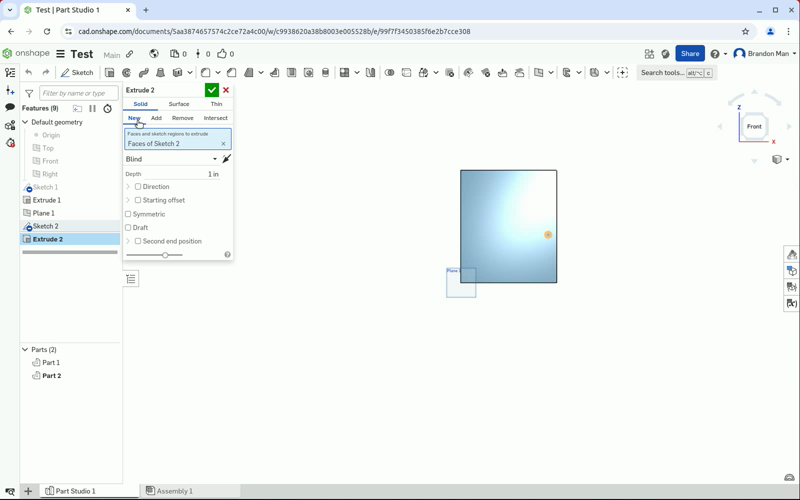
key(tab, 4)
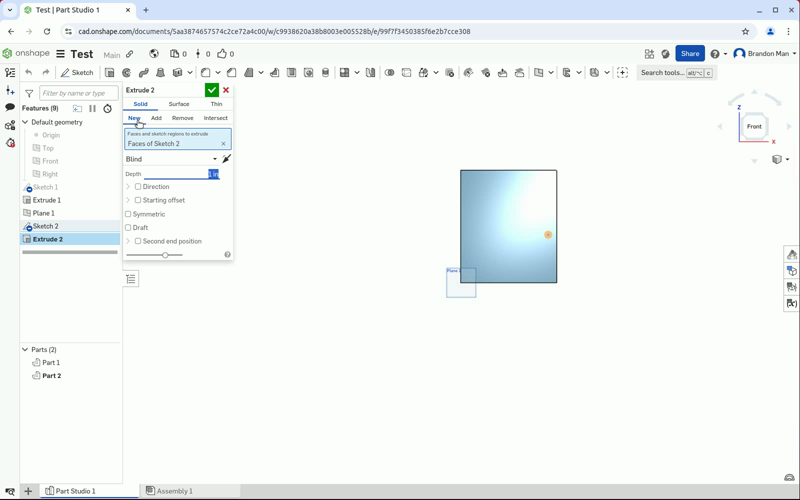
text(0.481)
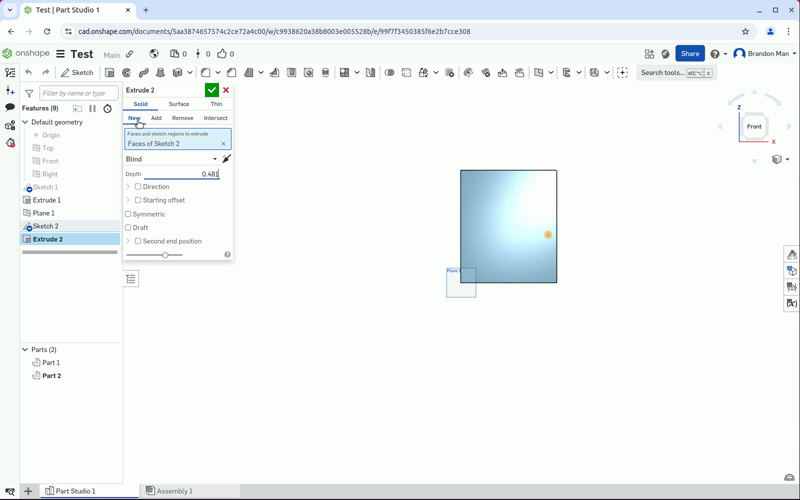
key(enter)
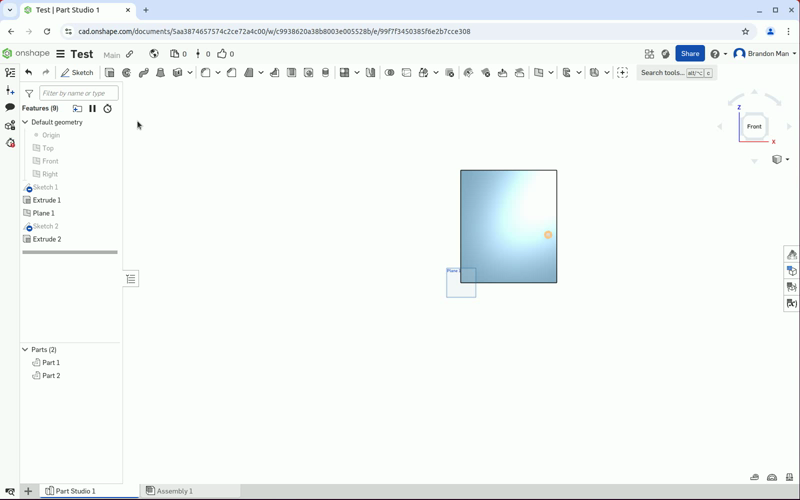
key(shift+h)
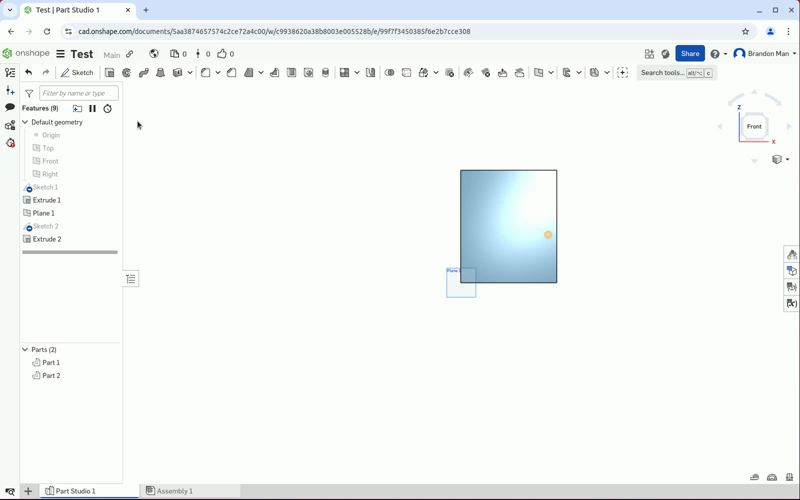
key(shift+h)
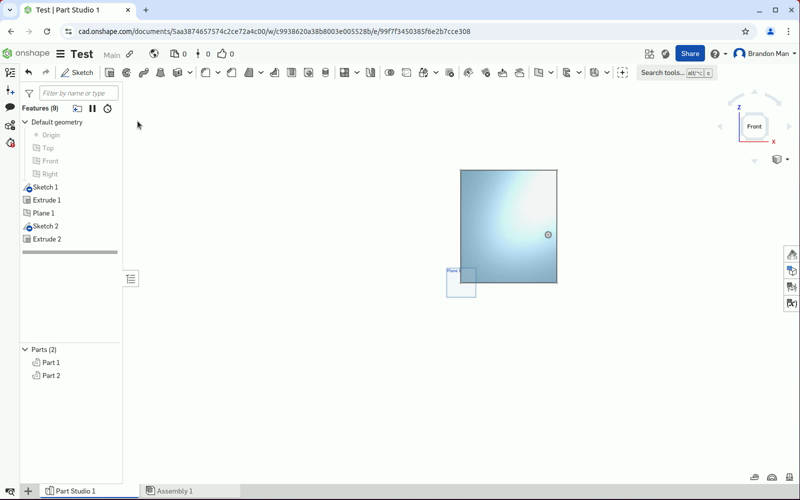
key(shift+7)
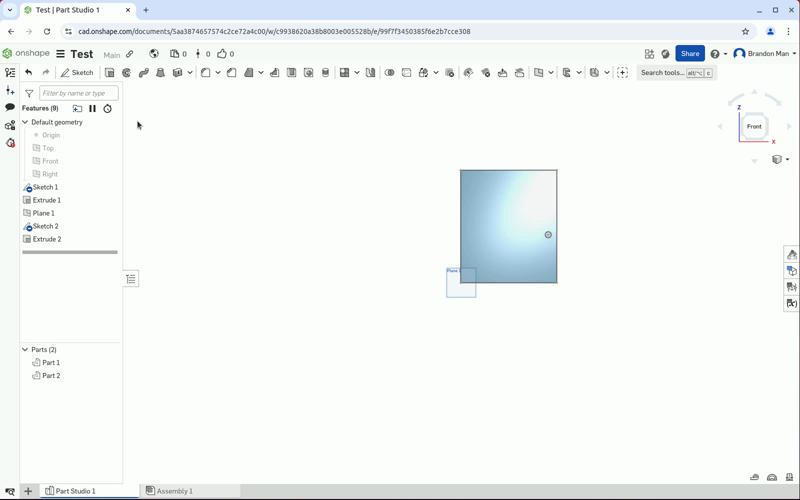
key(left, 2)
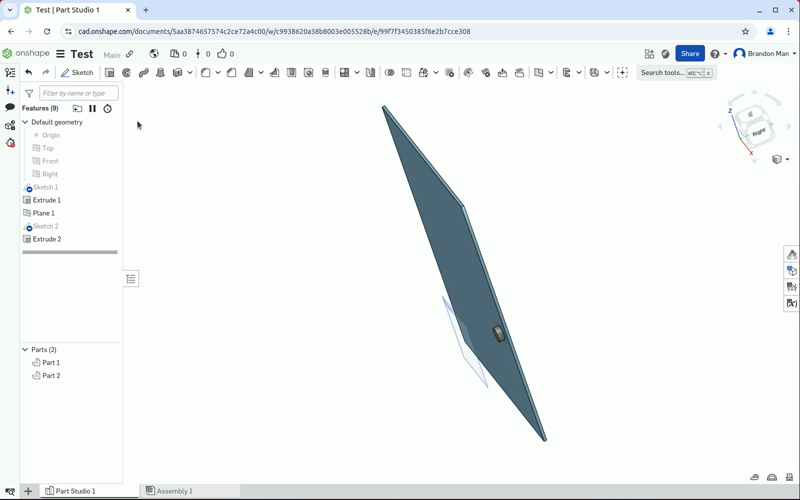
key(down, 2)
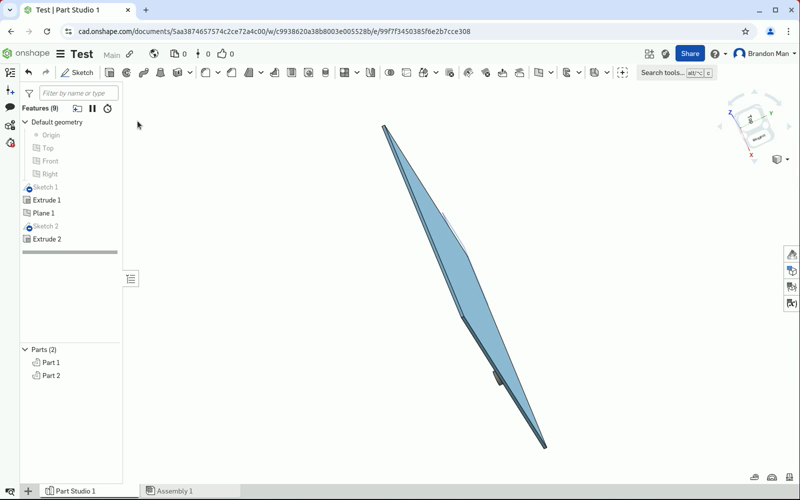
key(up, 2)
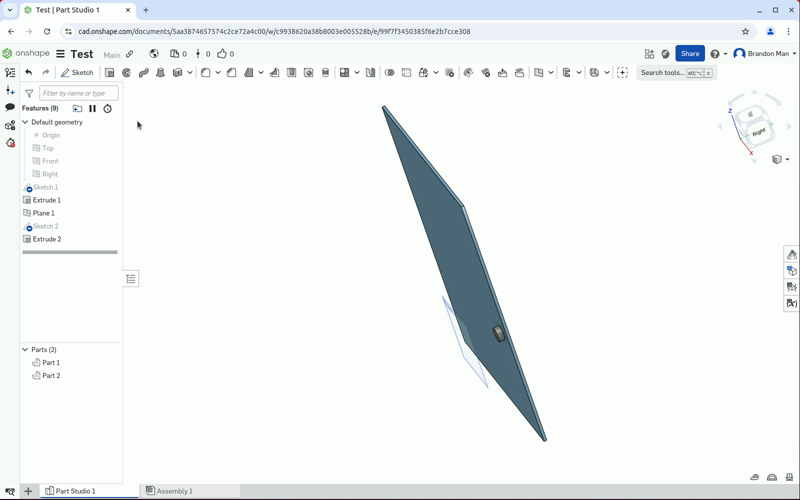
key(right, 2)
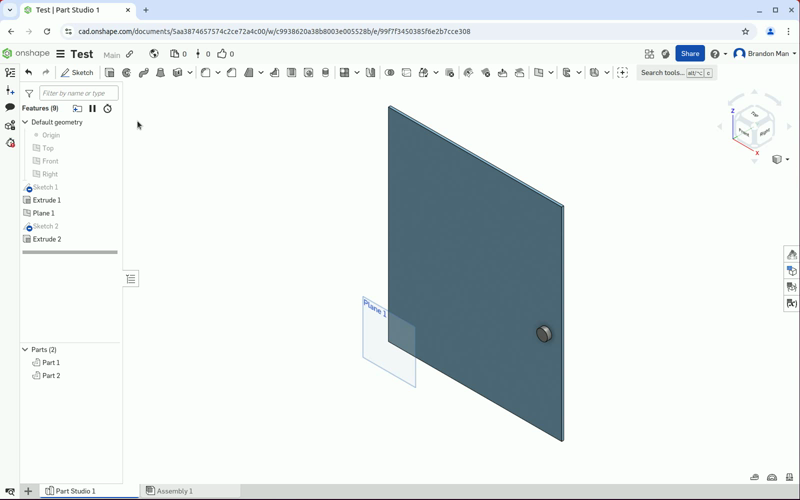
mouse_move(73, 189)
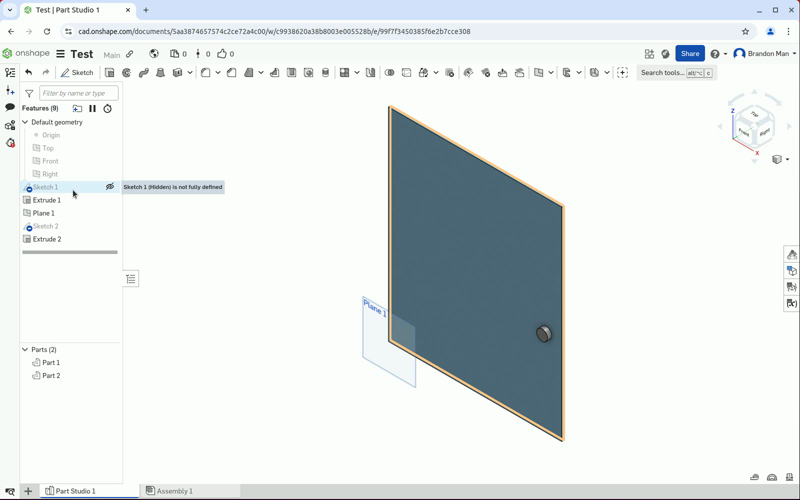
click(73, 189)